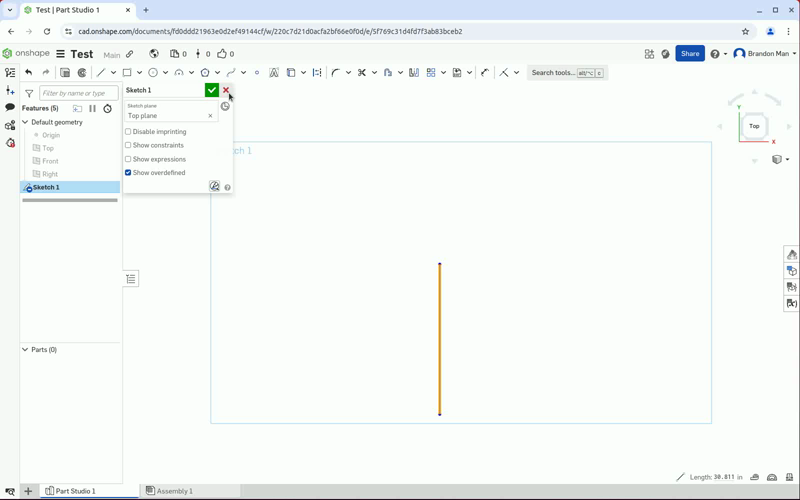
key(shift+h)
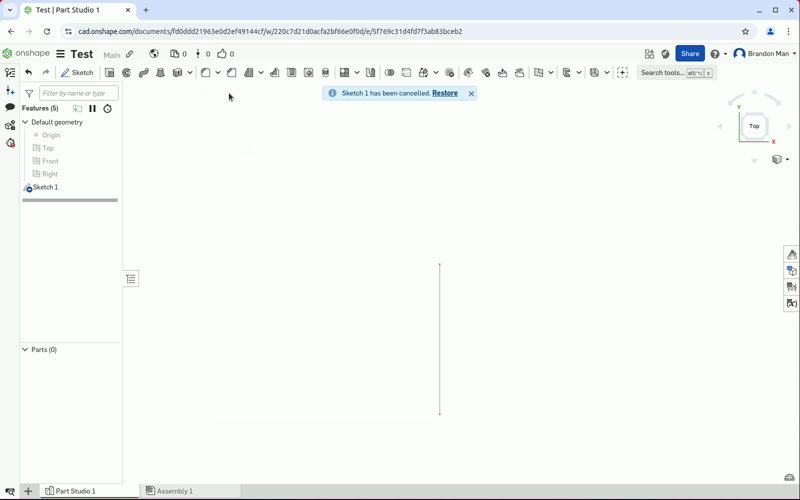
key(shift+s)
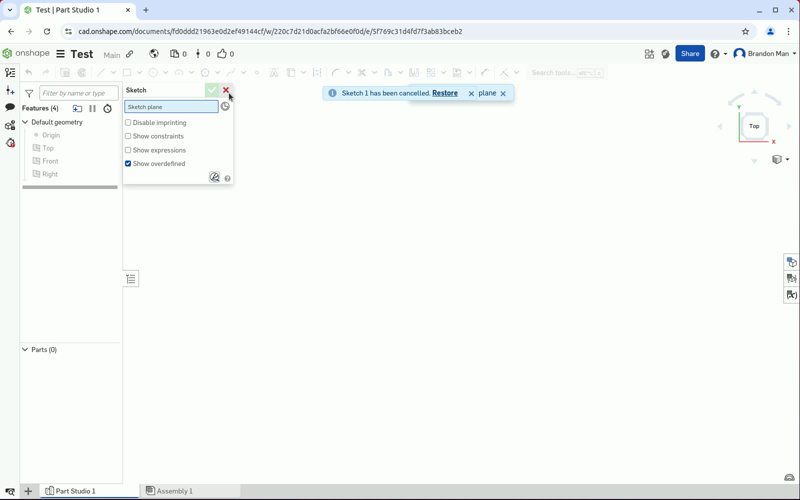
mouse_move(73, 150)
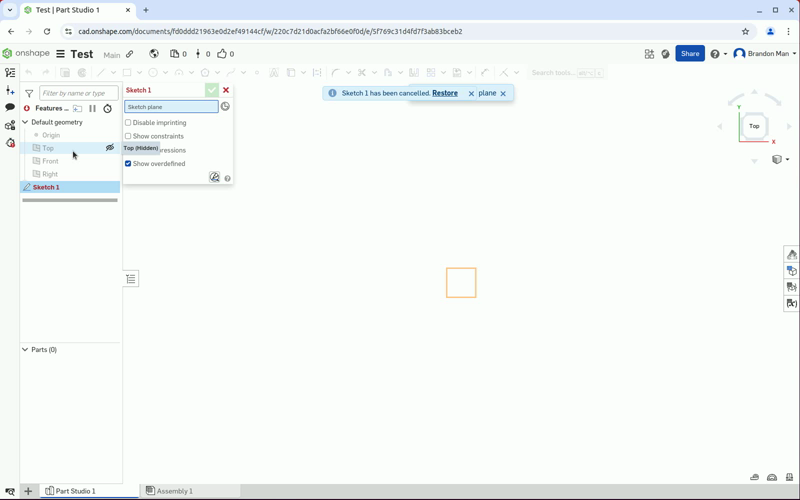
click(73, 150)
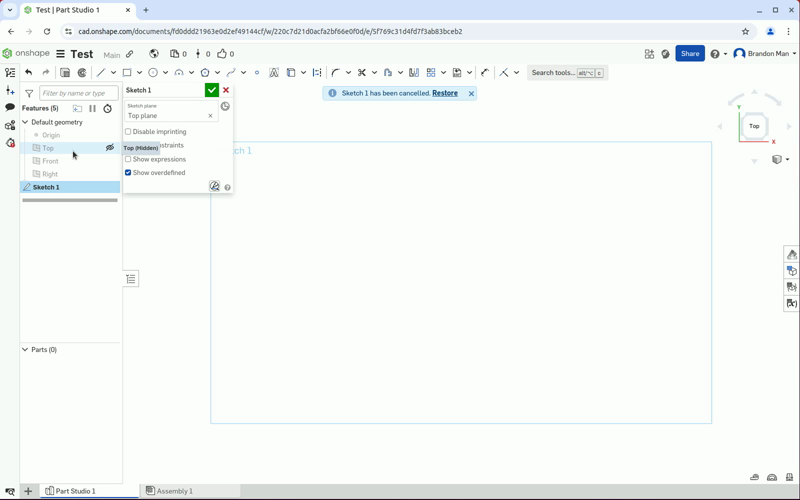
mouse_move(73, 352)
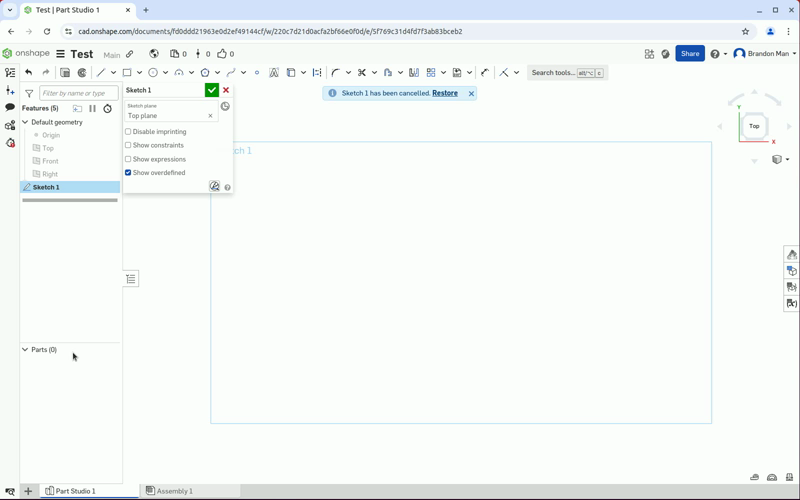
key(y)
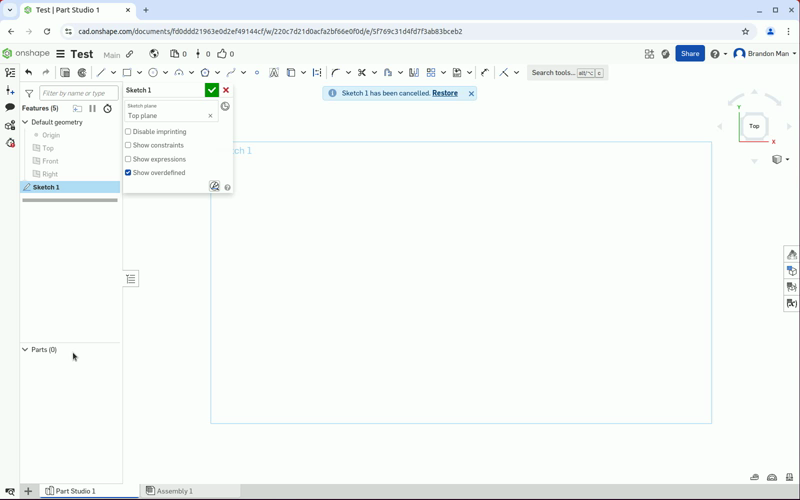
key(l)
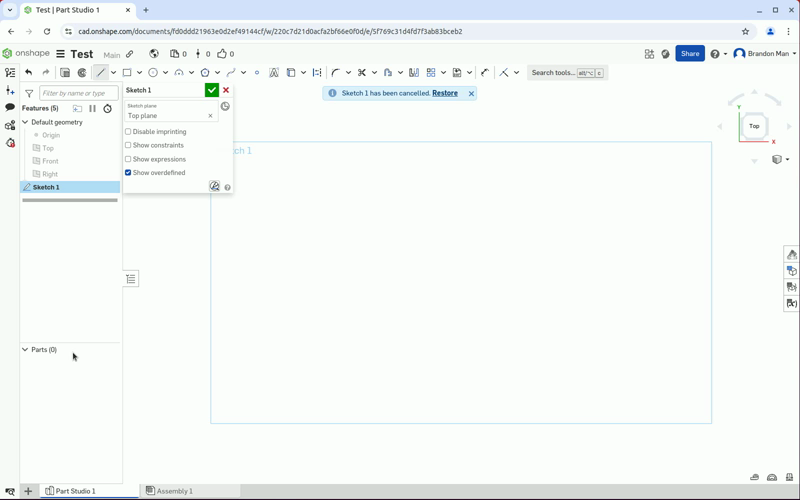
key_down(shift)
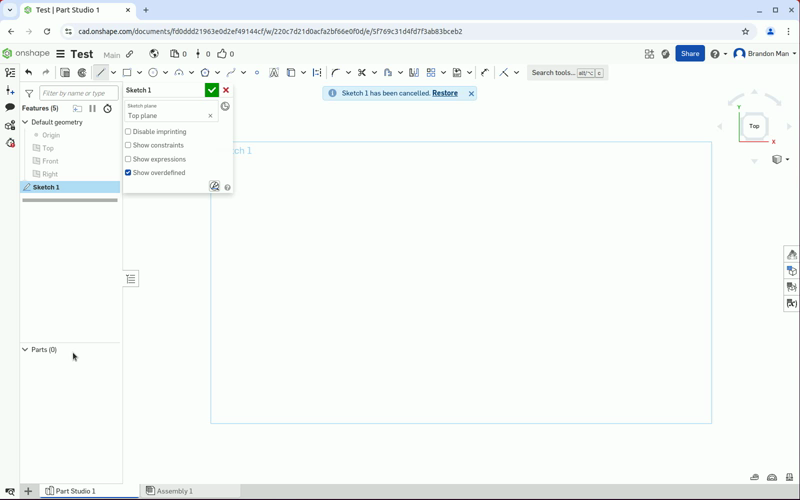
mouse_move(404, 395)
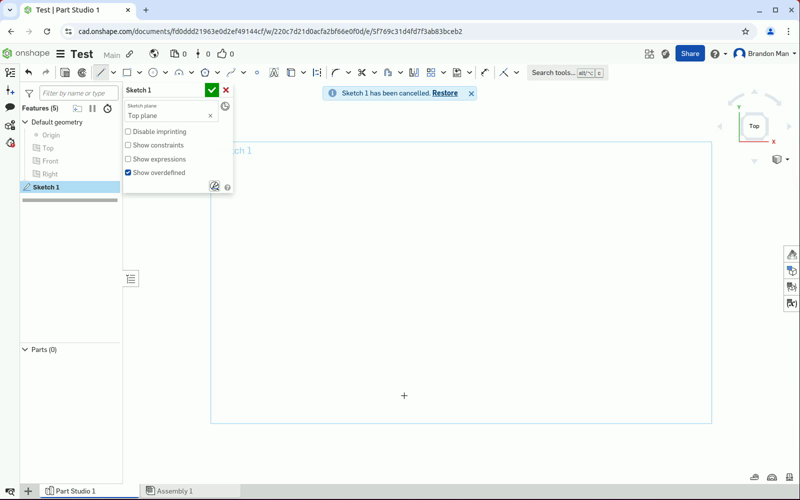
click(404, 395)
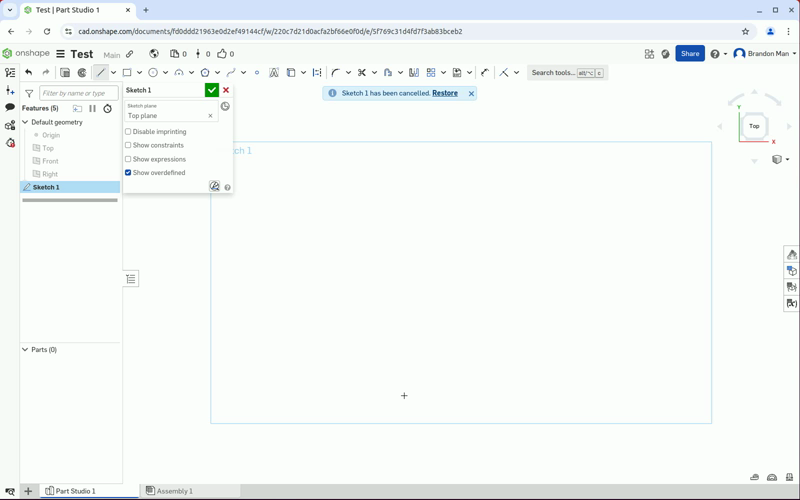
key_up(shift)
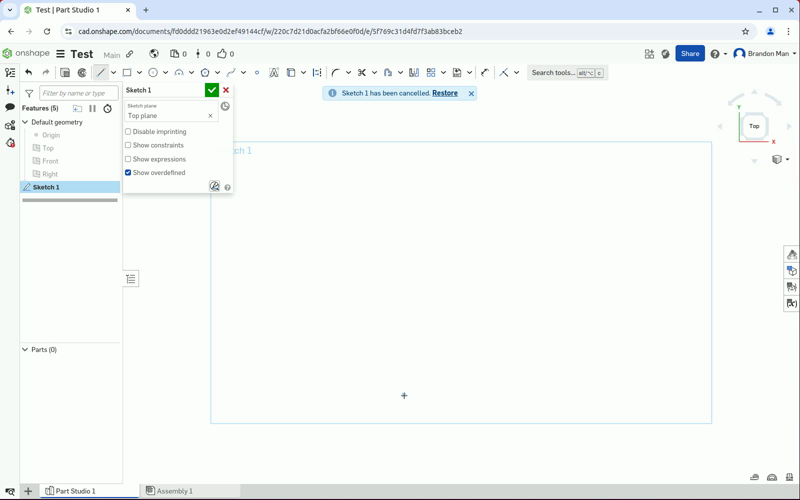
key_down(shift)
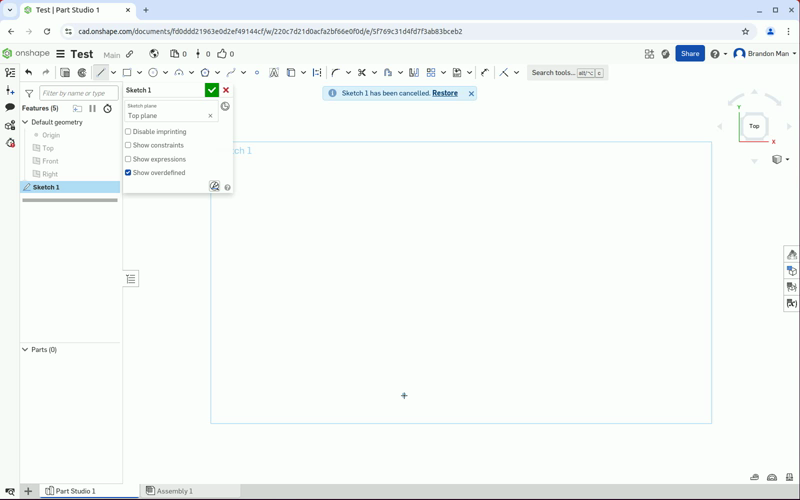
mouse_move(434, 395)
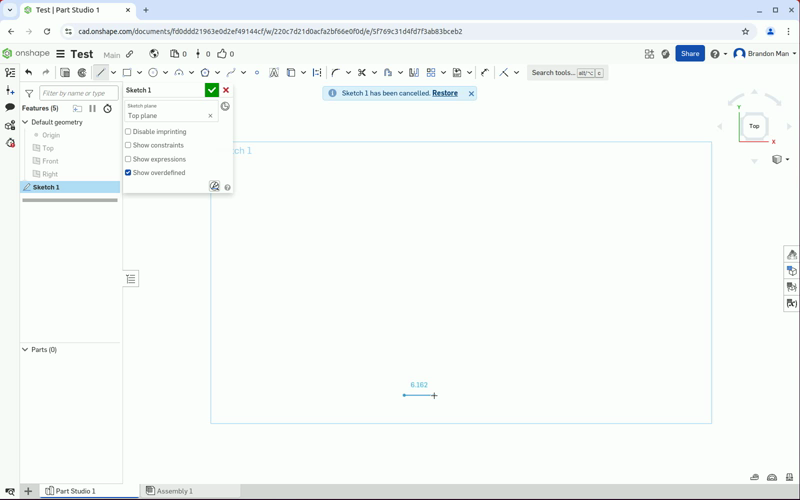
mouse_move(461, 395)
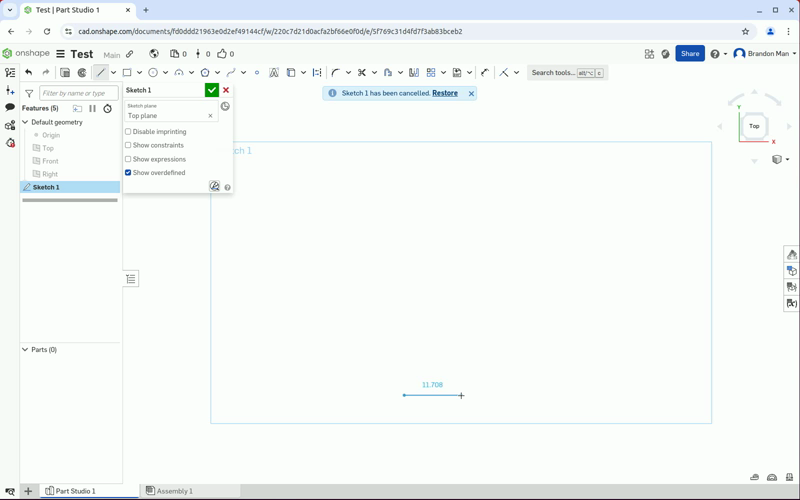
click(461, 395)
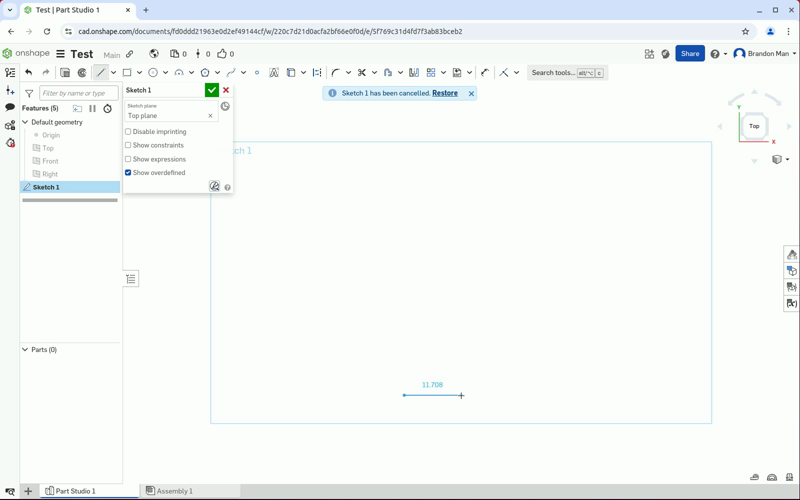
key_up(shift)
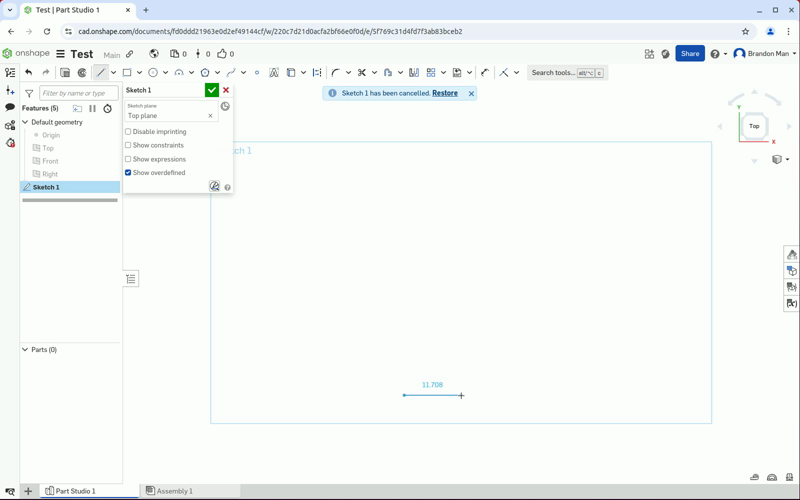
key_down(shift)
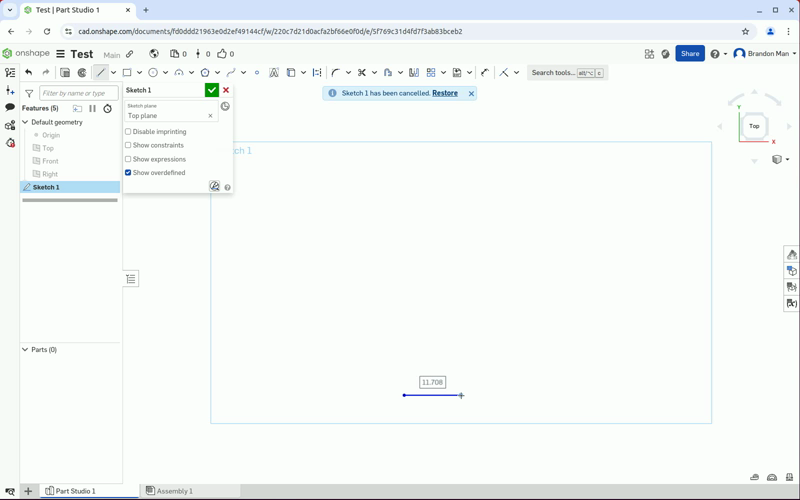
mouse_move(461, 282)
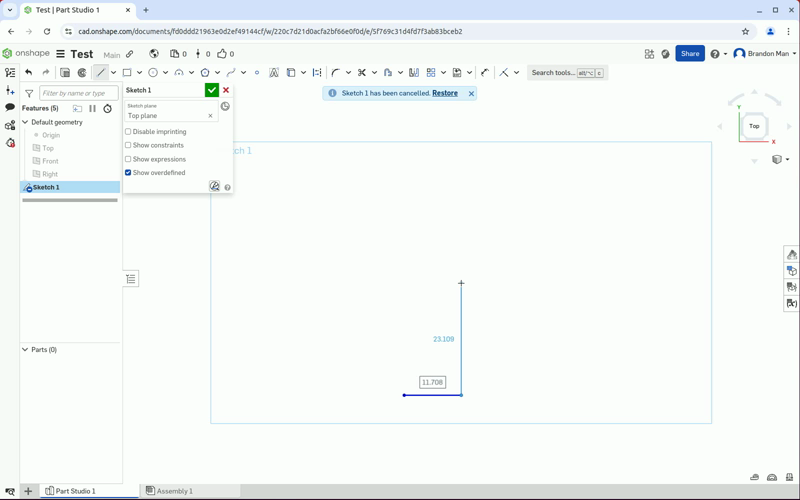
click(461, 282)
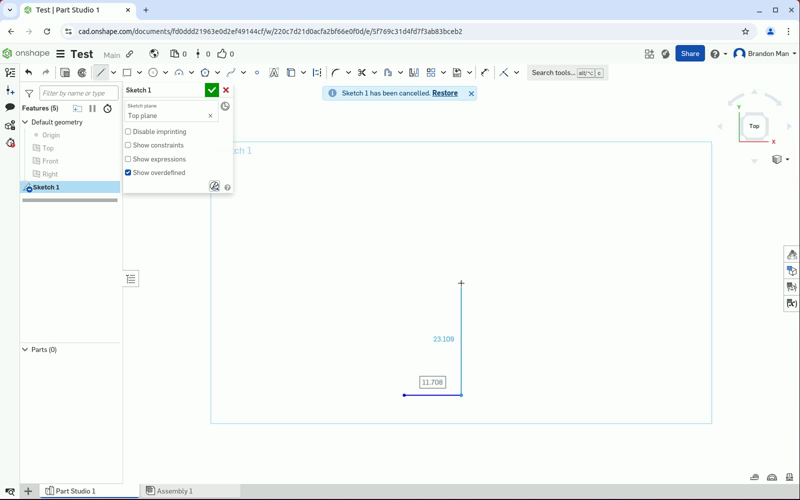
key_up(shift)
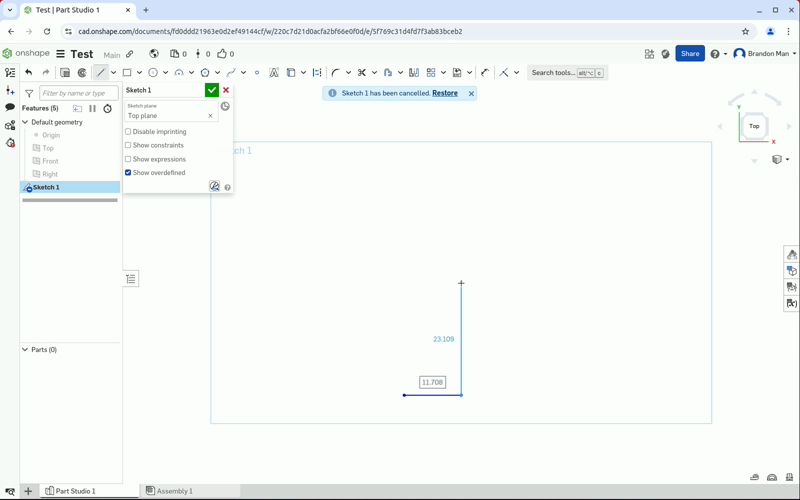
key_down(shift)
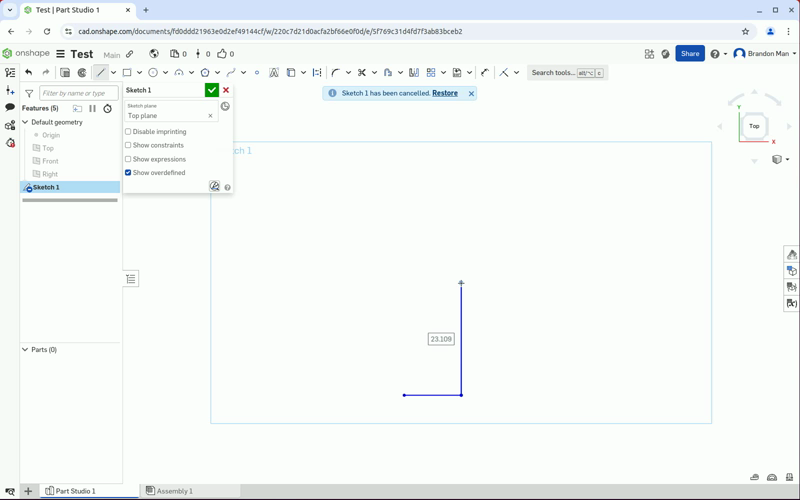
mouse_move(491, 282)
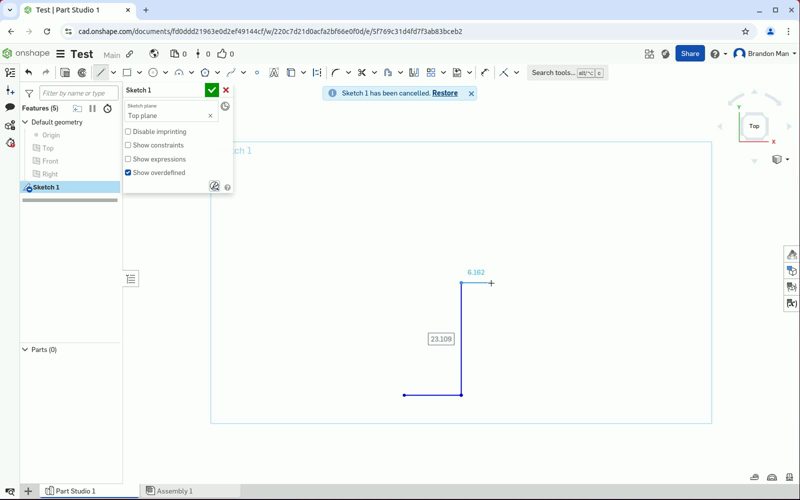
mouse_move(404, 282)
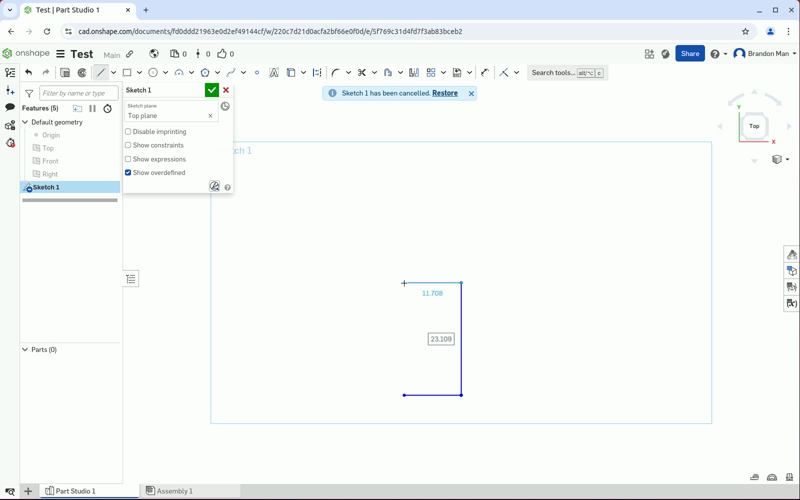
click(404, 282)
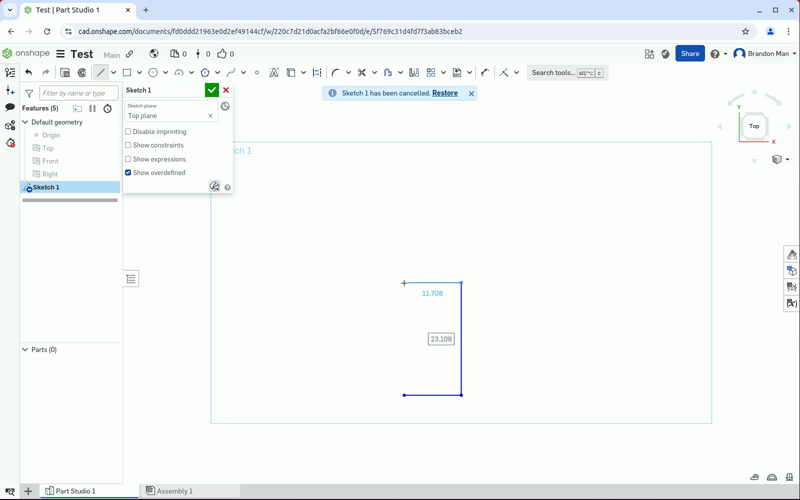
key_up(shift)
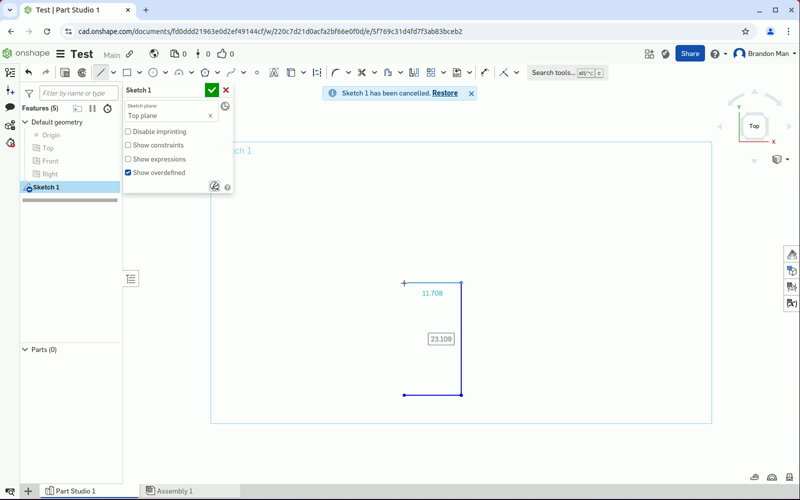
key_down(shift)
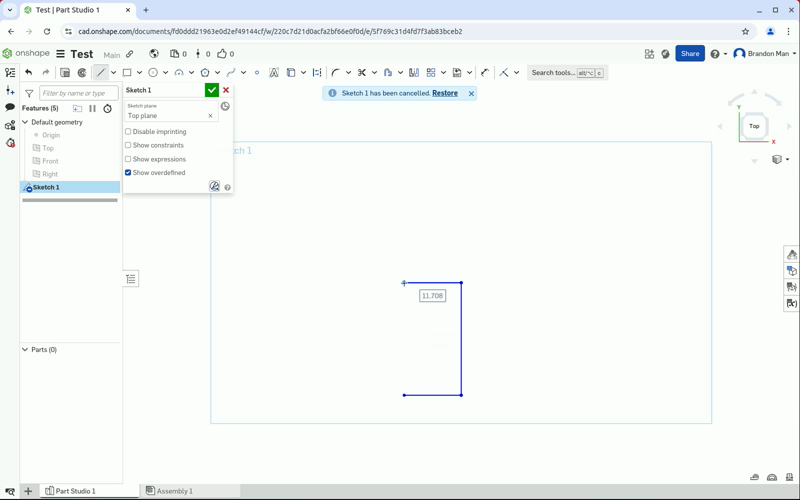
mouse_move(404, 395)
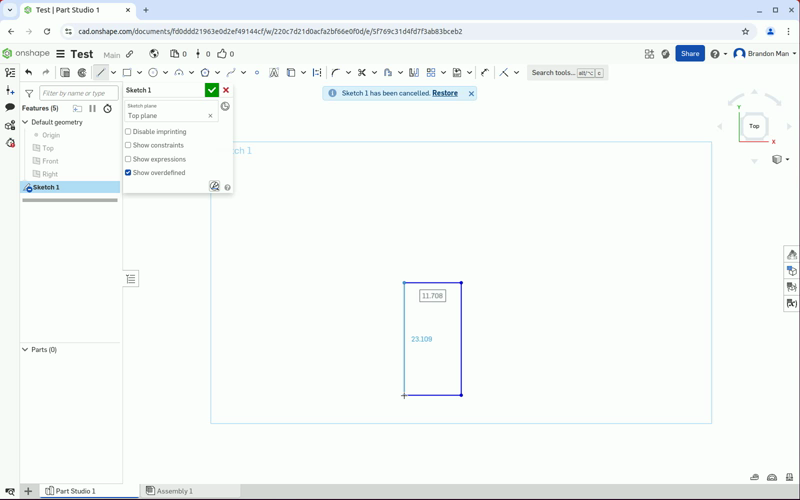
key_up(shift)
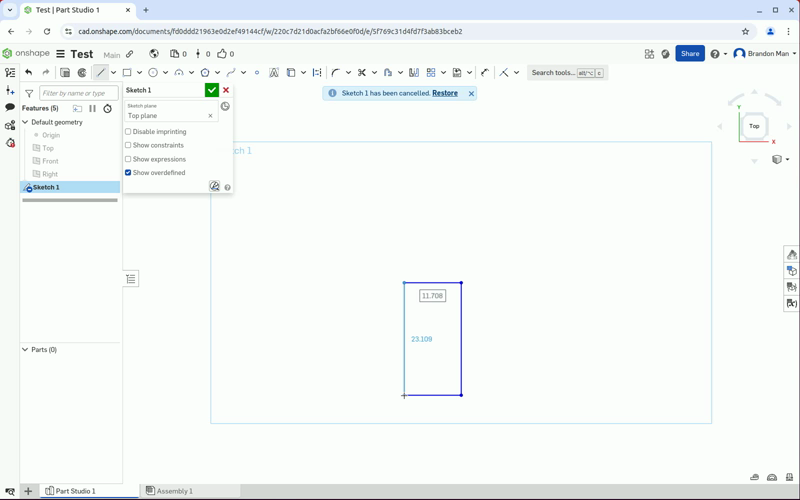
click(404, 395)
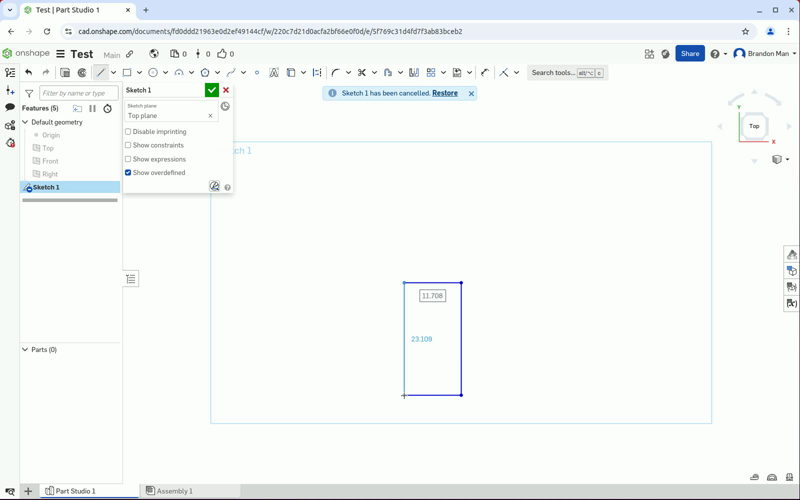
key(esc)
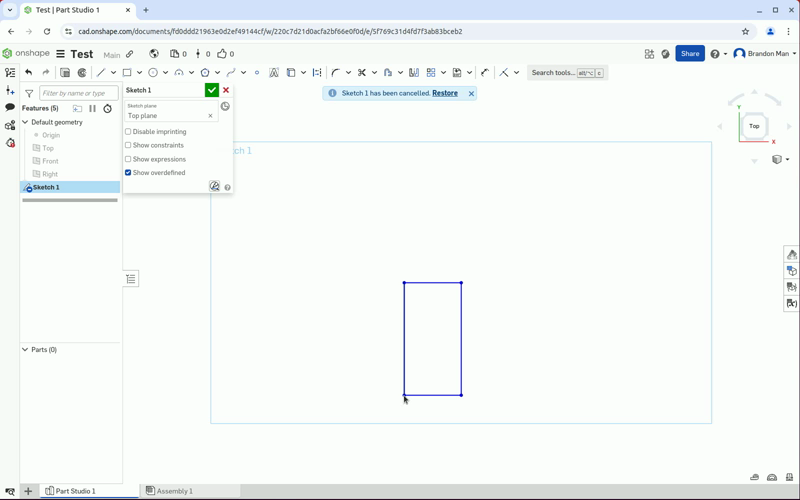
mouse_move(438, 386)
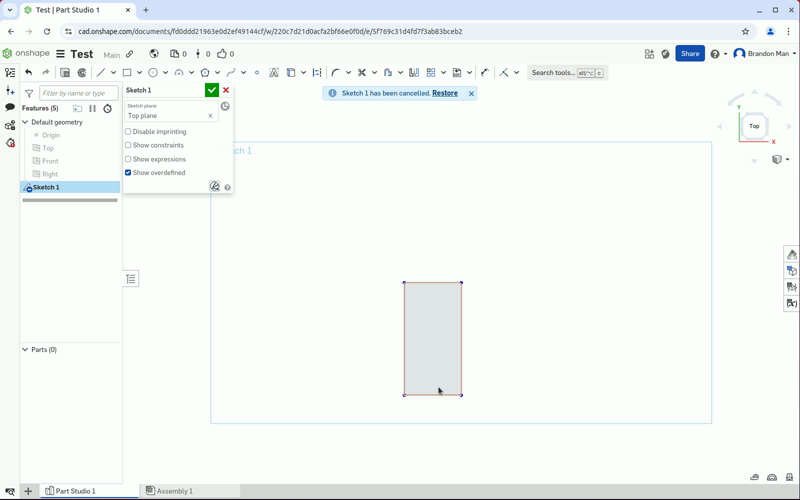
click(438, 386)
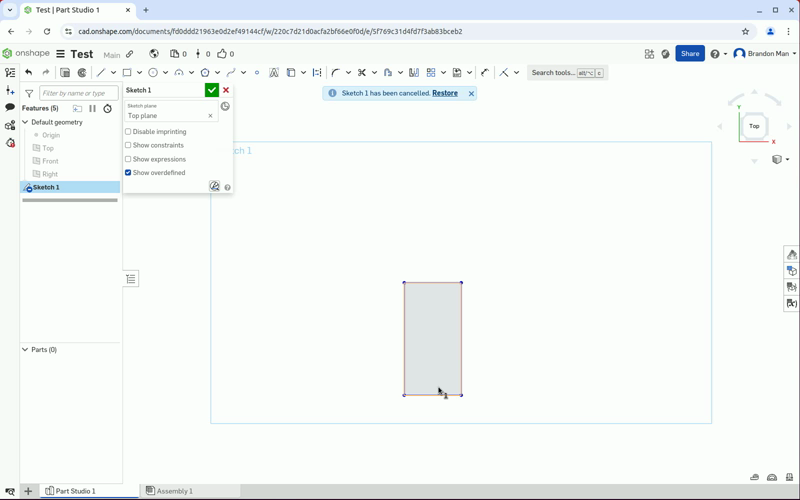
mouse_move(73, 352)
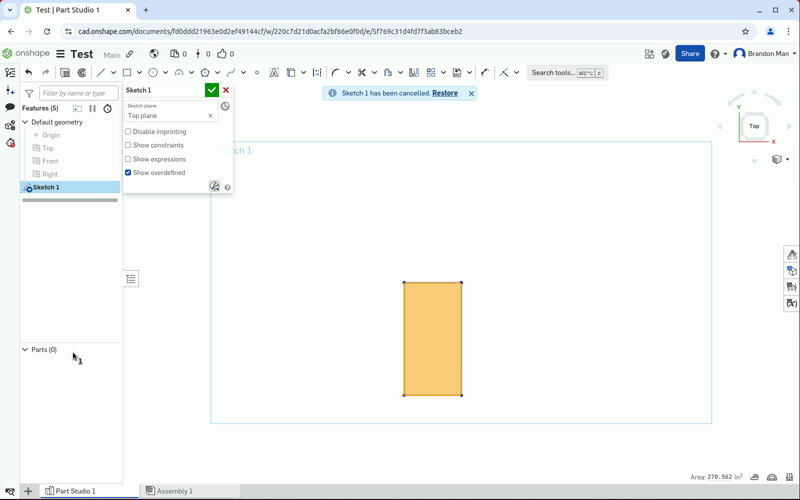
key(shift+y)
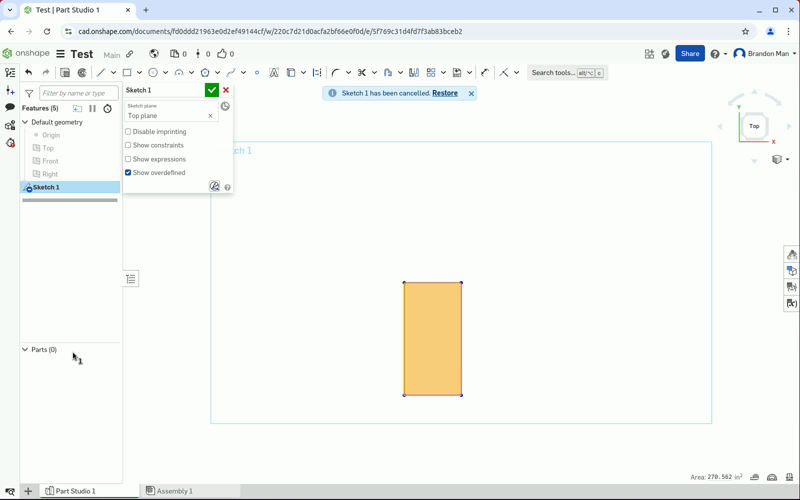
key(shift+e)
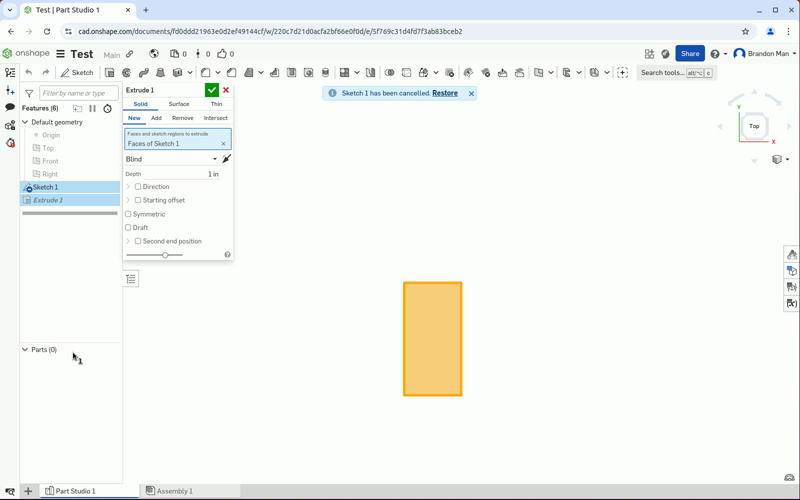
mouse_move(143, 106)
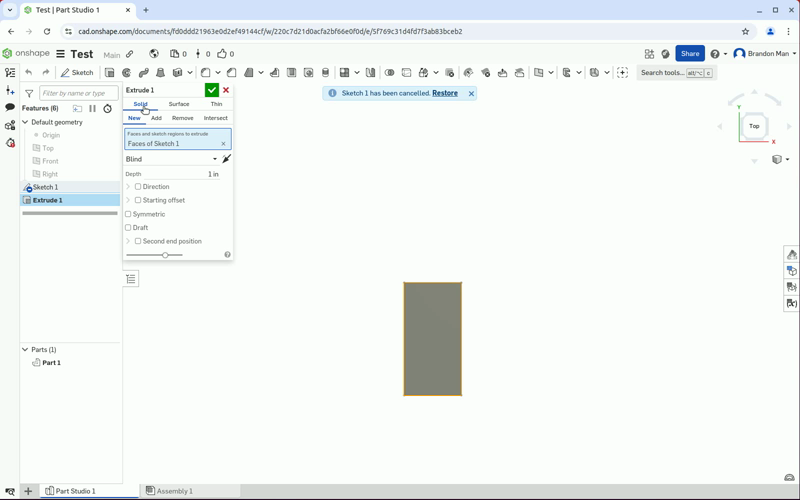
click(143, 106)
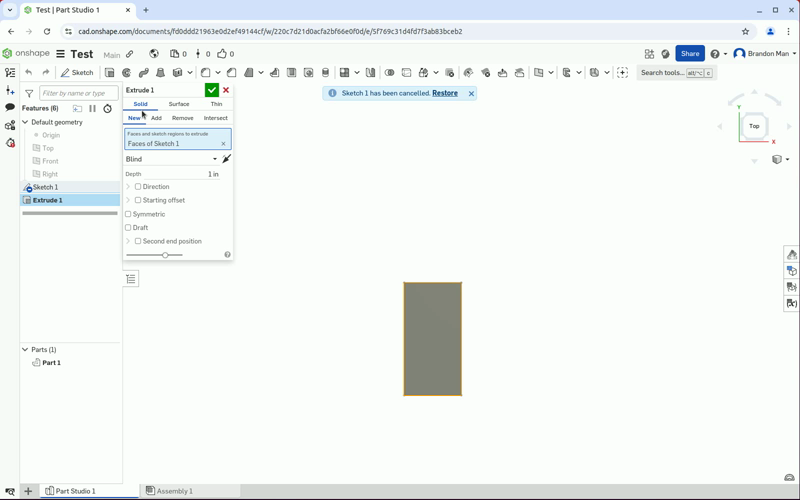
mouse_move(137, 120)
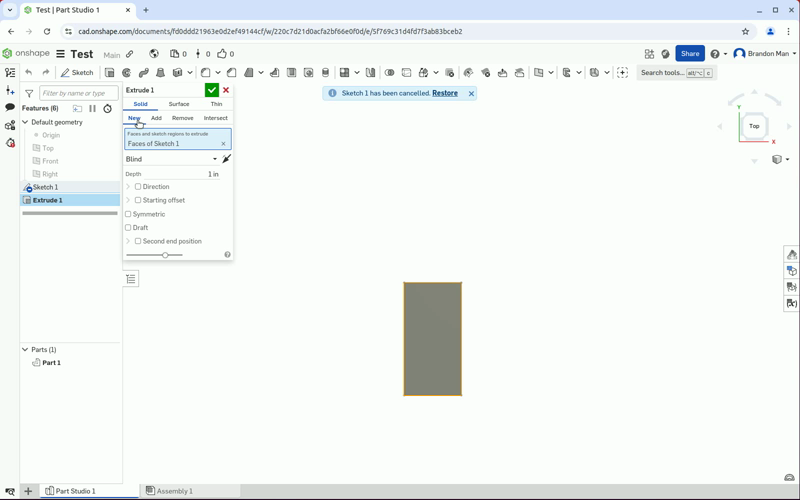
click(137, 120)
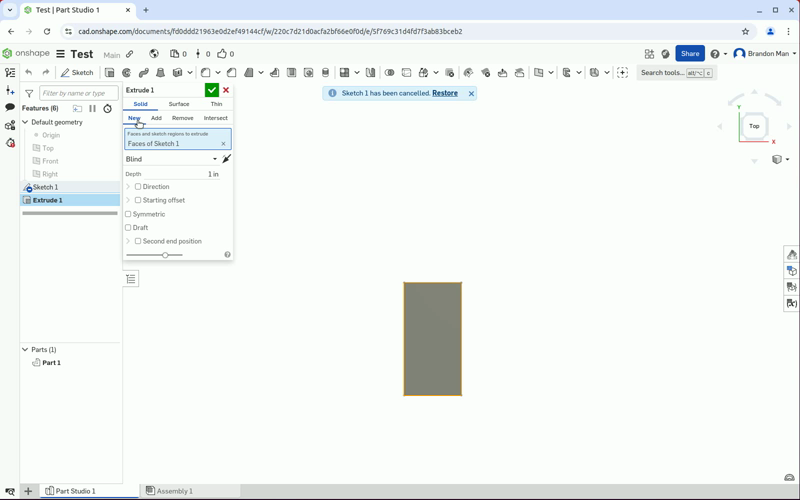
key(tab, 4)
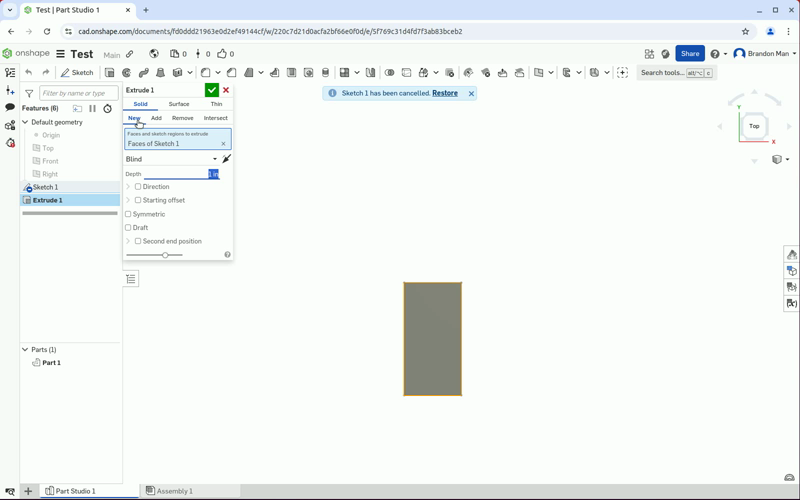
text(5.296)
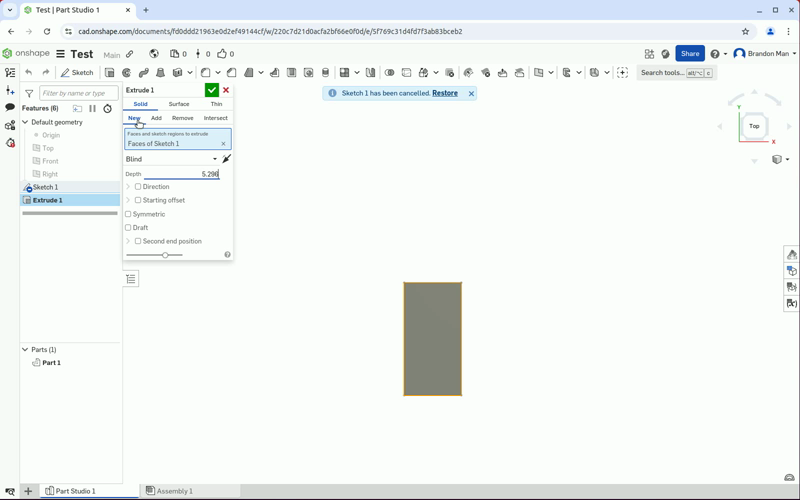
key(enter)
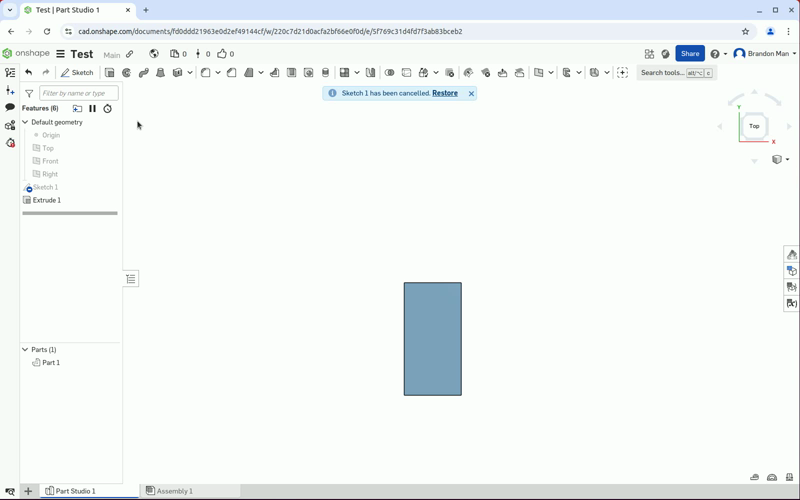
key(shift+h)
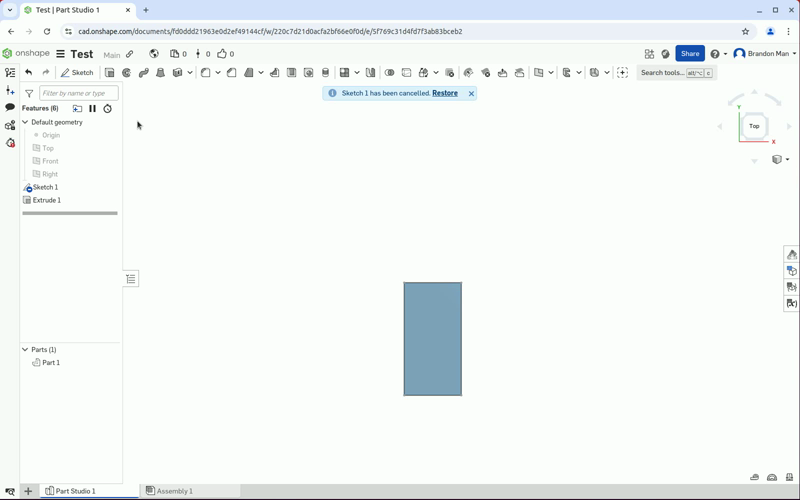
key(shift+h)
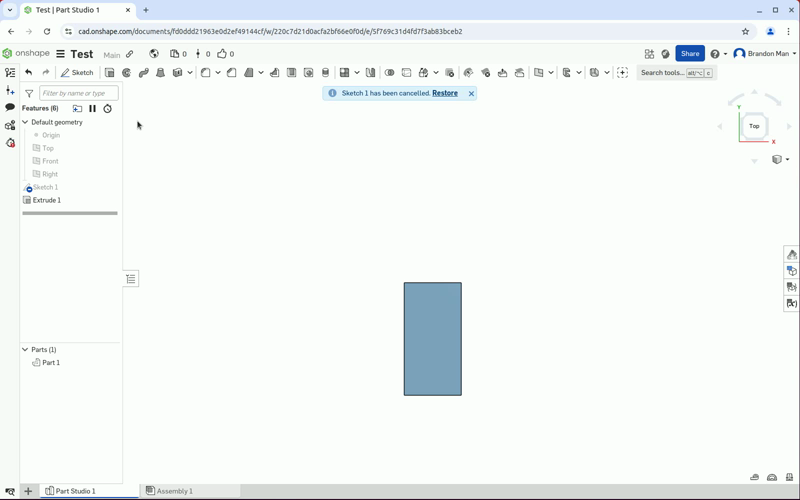
mouse_move(73, 189)
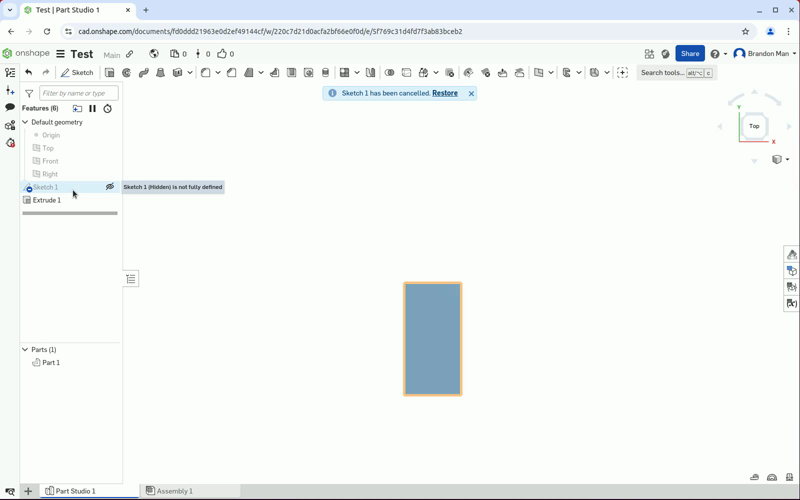
click(73, 189)
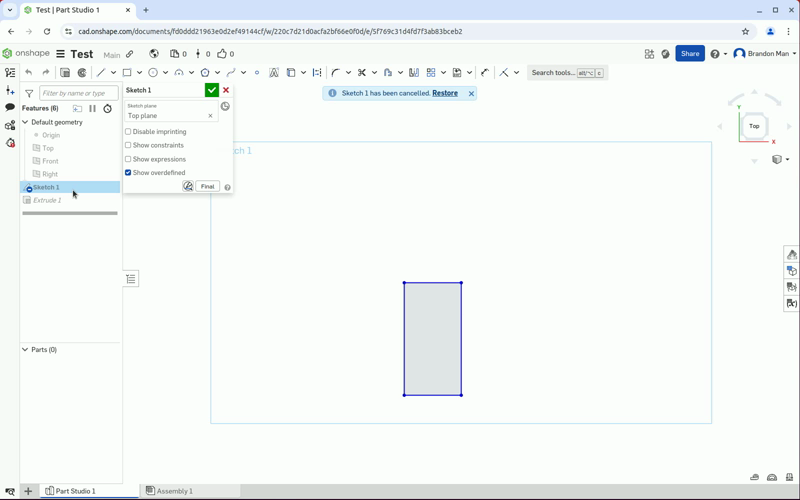
mouse_move(229, 92)
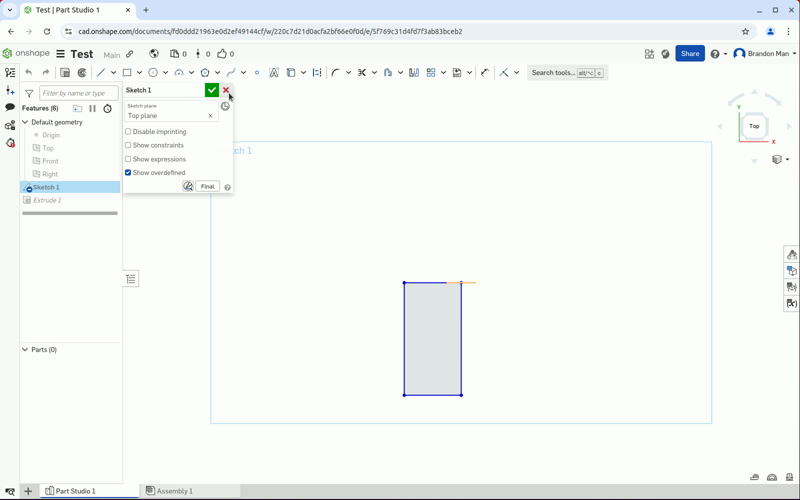
click(229, 92)
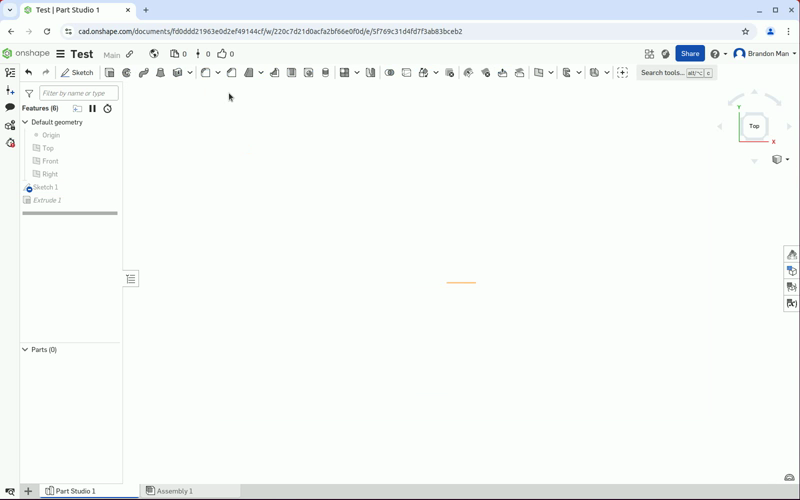
mouse_move(541, 75)
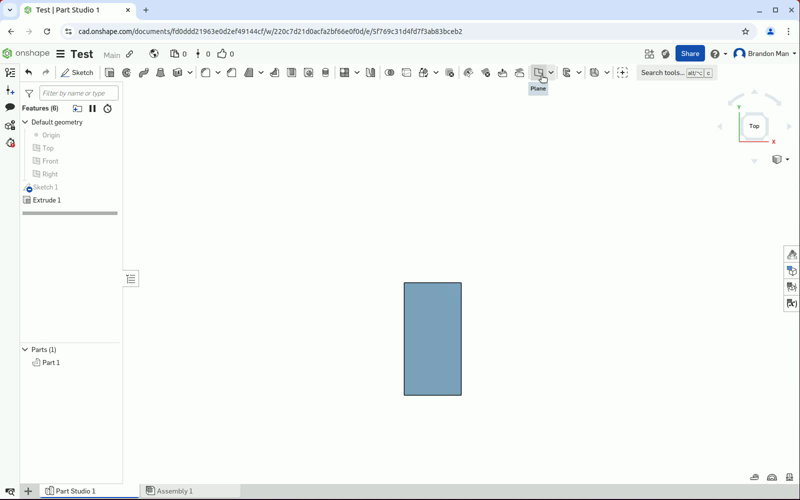
click(541, 75)
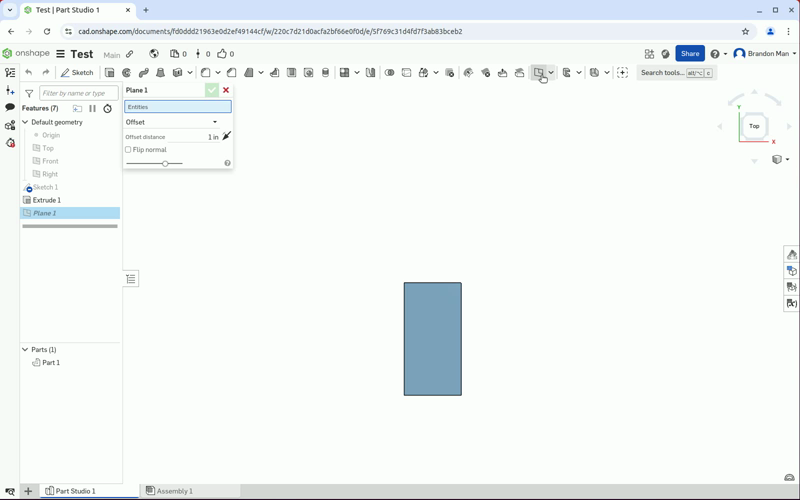
mouse_move(73, 150)
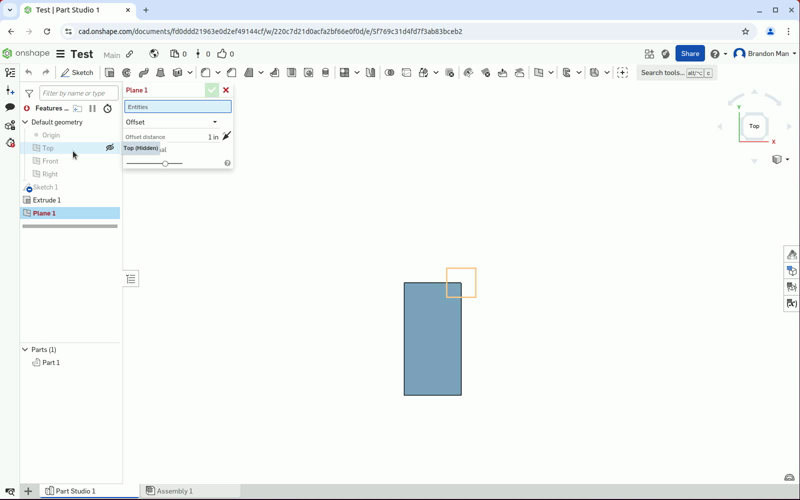
click(73, 150)
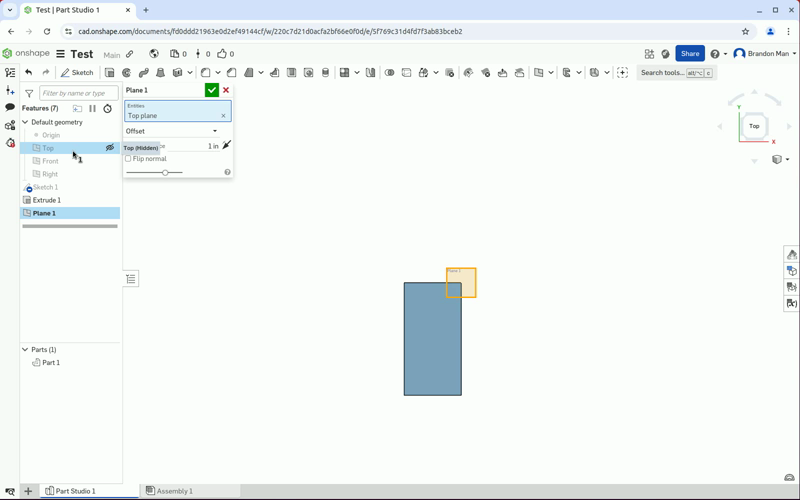
key(tab, 2)
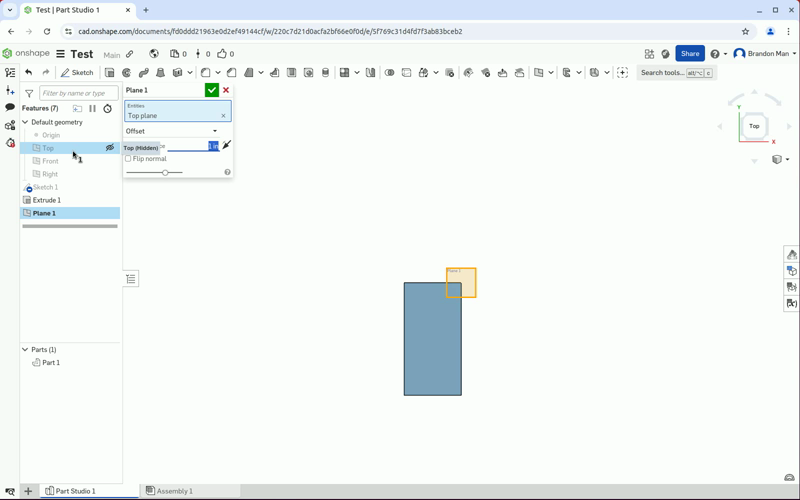
text(5.299)
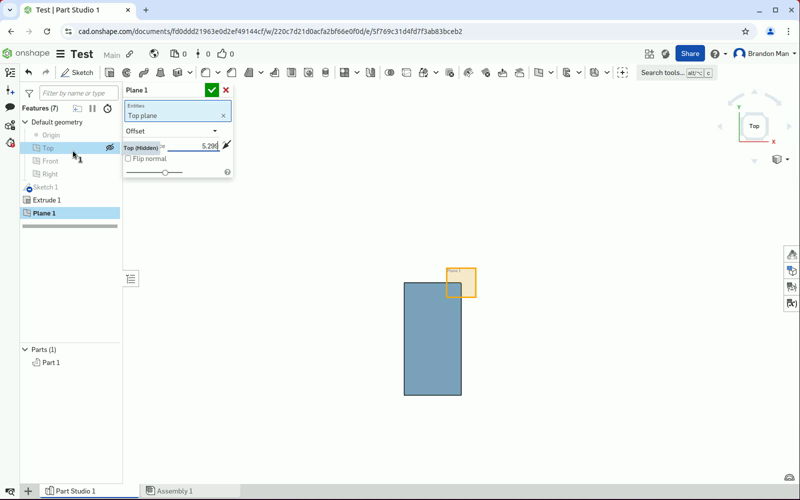
key(enter, 2)
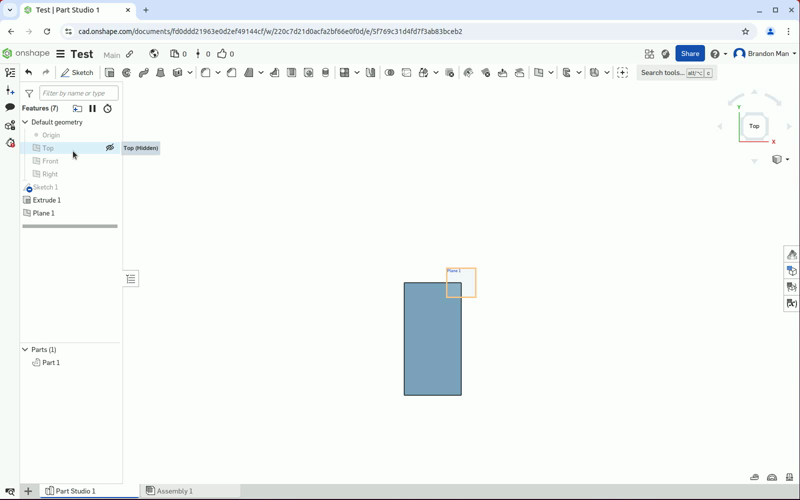
key(shift+s)
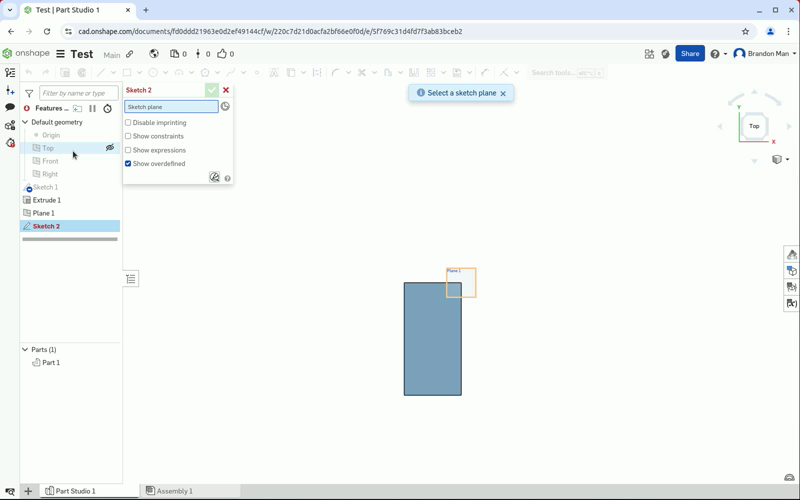
mouse_move(73, 215)
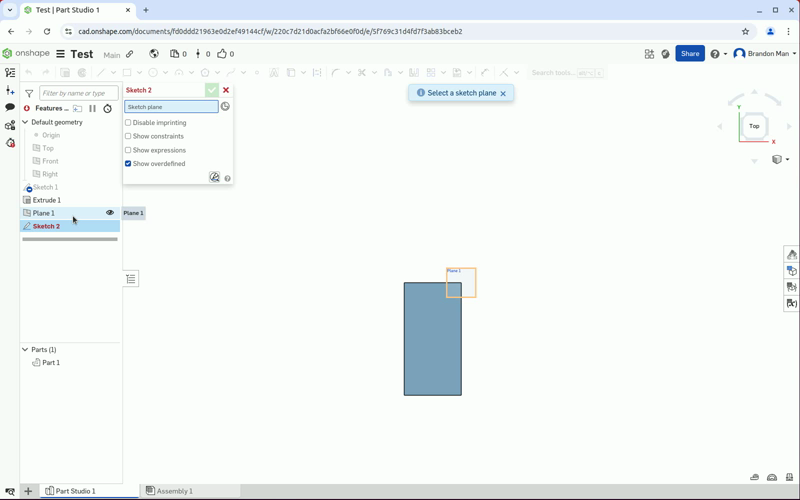
click(73, 215)
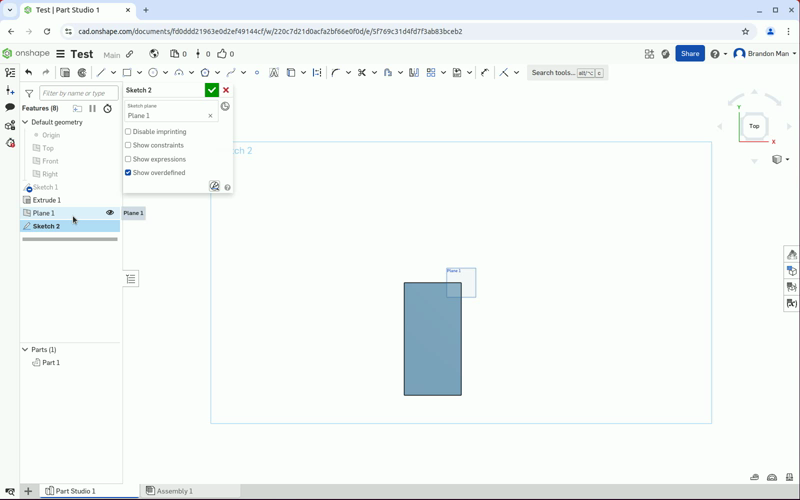
mouse_move(73, 352)
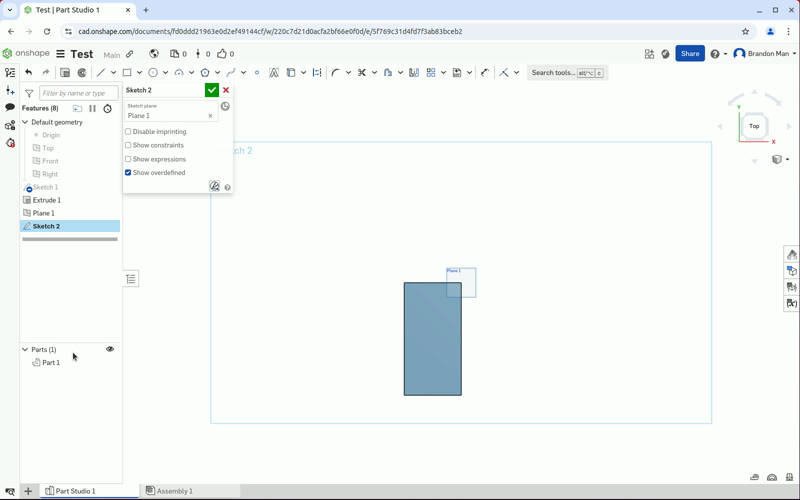
key(y)
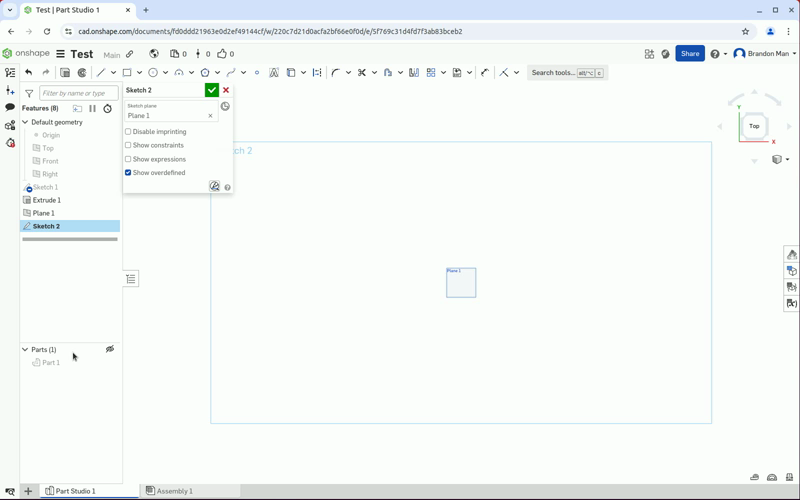
key(l)
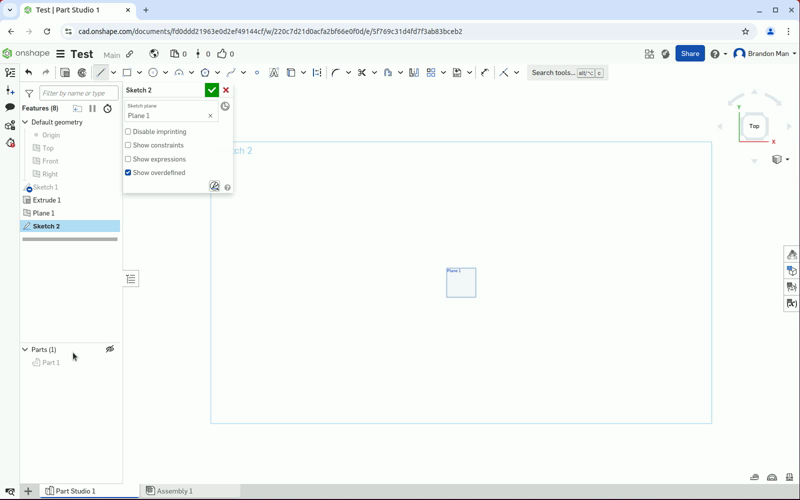
key_down(shift)
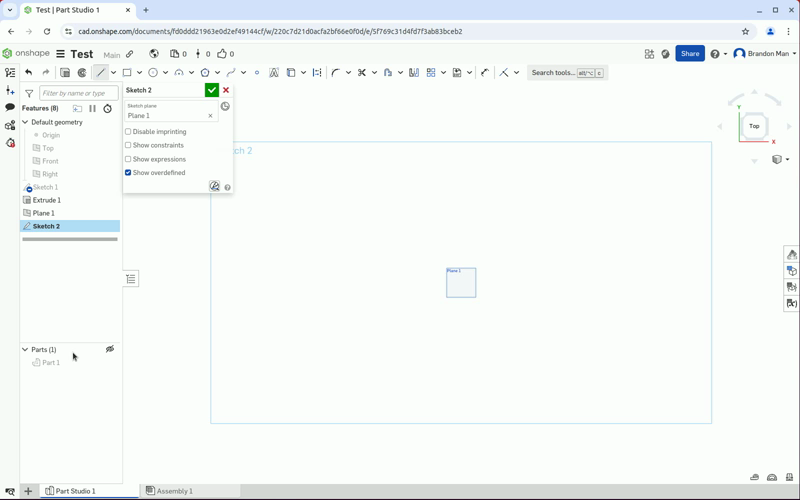
mouse_move(404, 312)
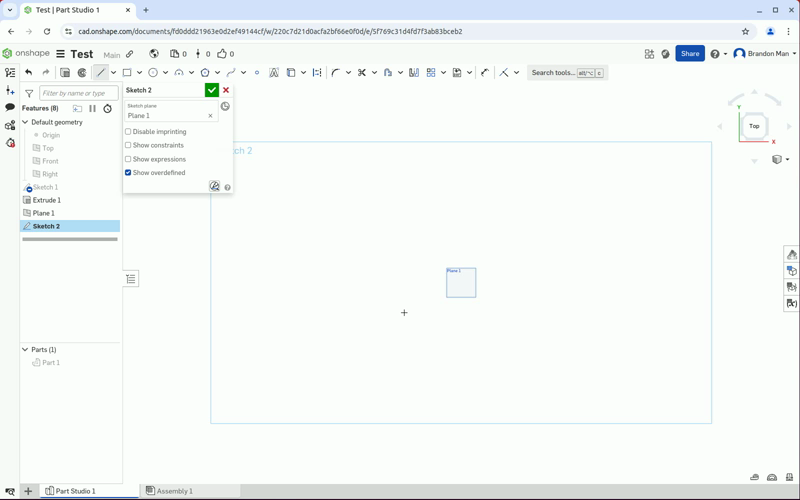
click(404, 312)
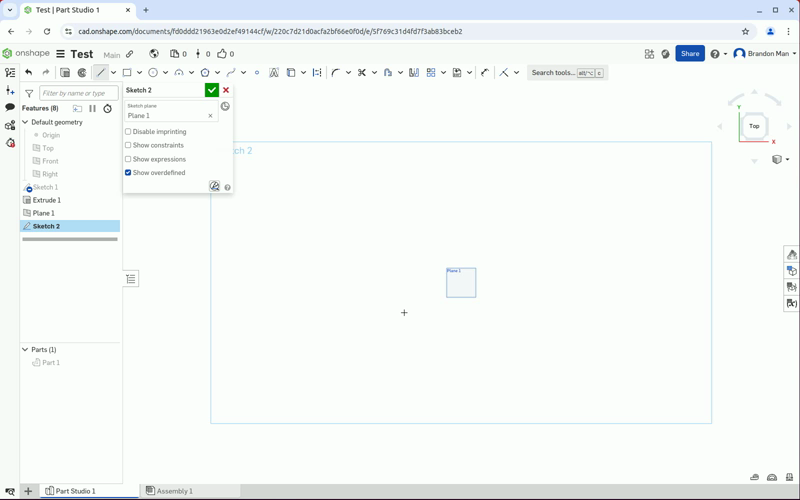
key_up(shift)
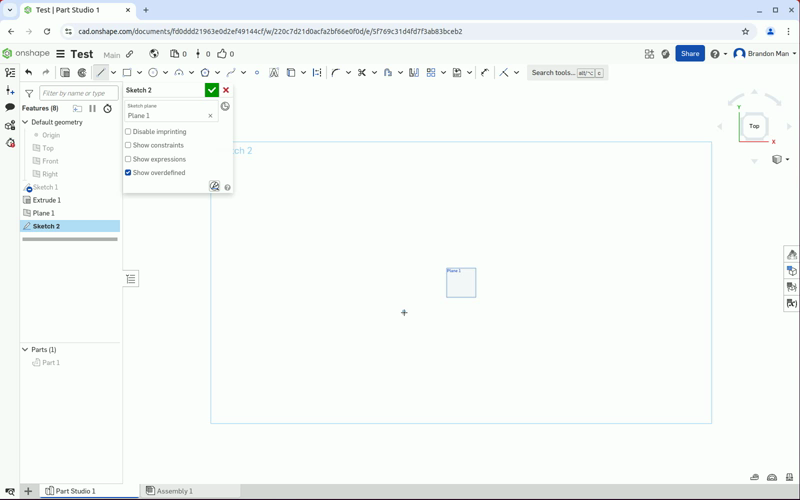
key_down(shift)
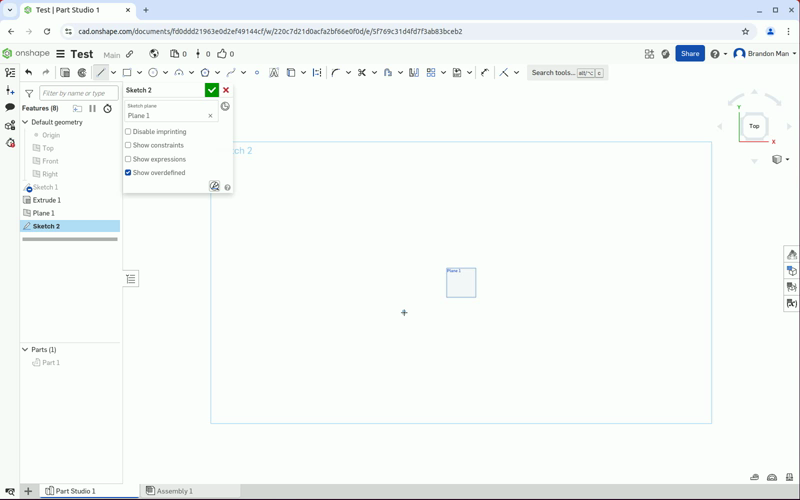
mouse_move(434, 312)
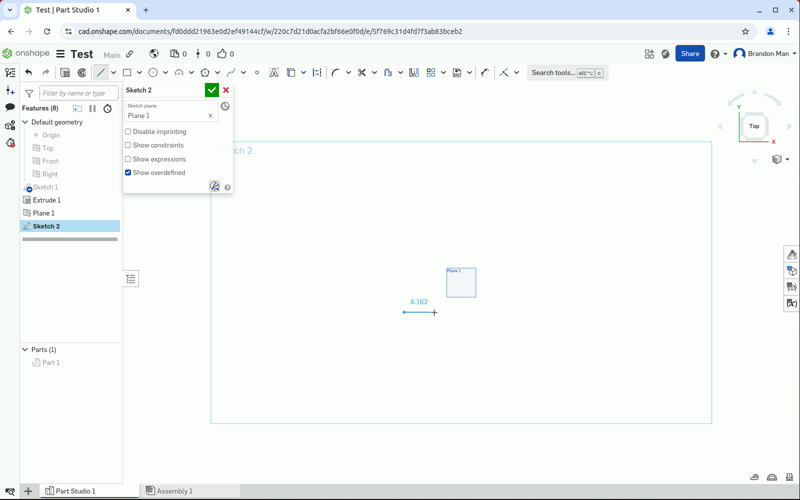
mouse_move(461, 312)
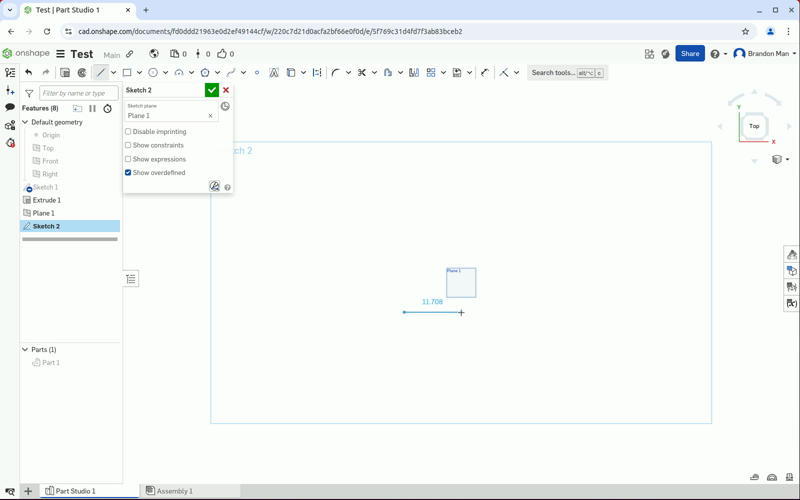
click(461, 312)
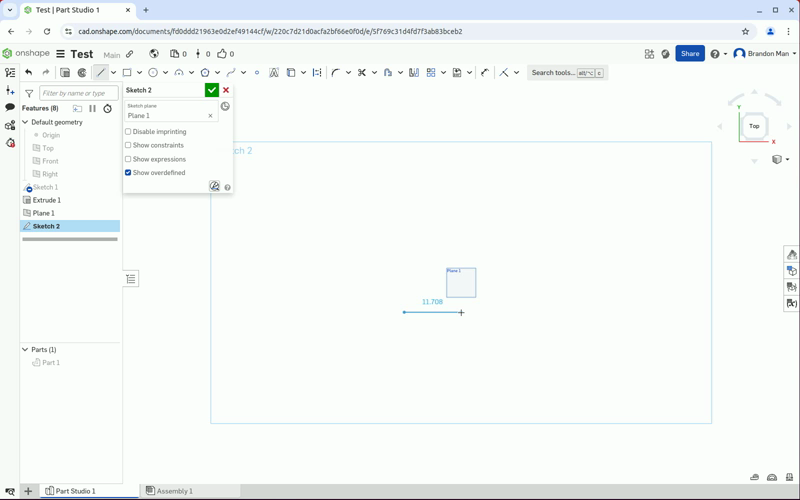
key_up(shift)
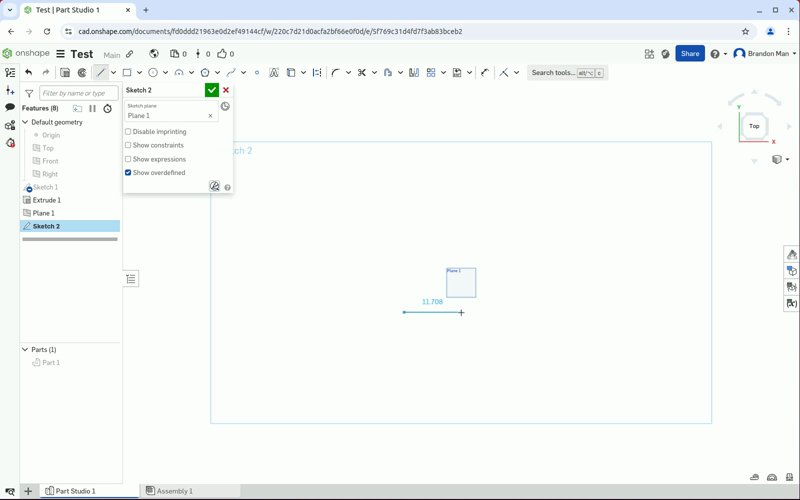
key_down(shift)
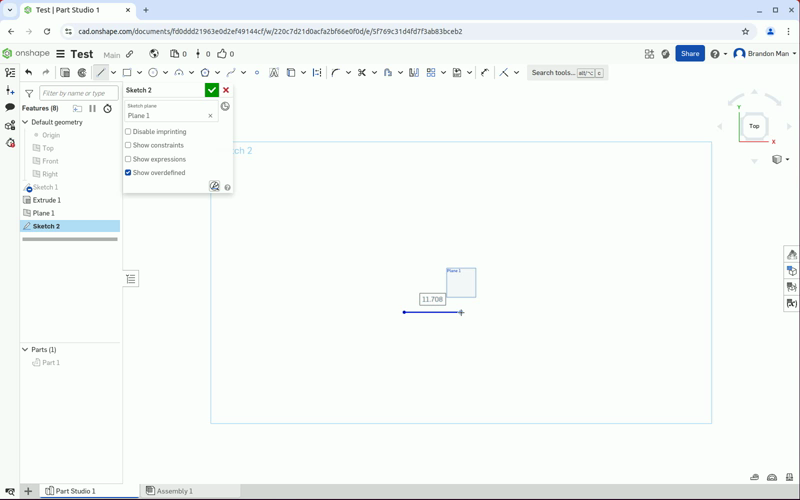
mouse_move(491, 312)
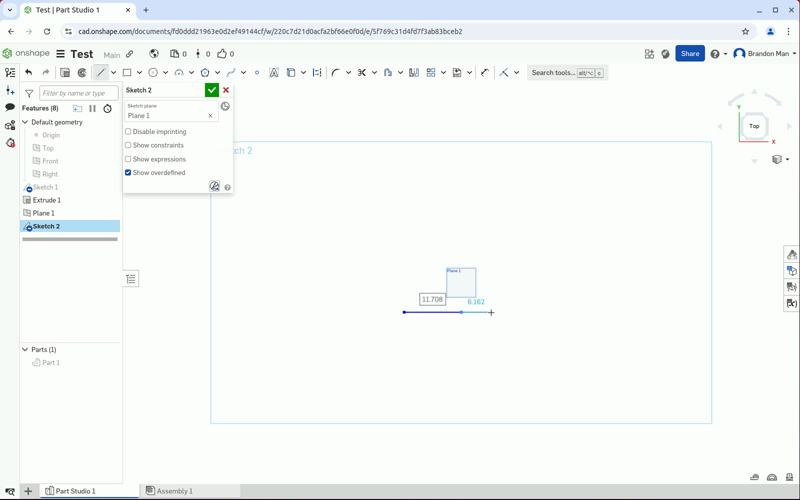
mouse_move(461, 282)
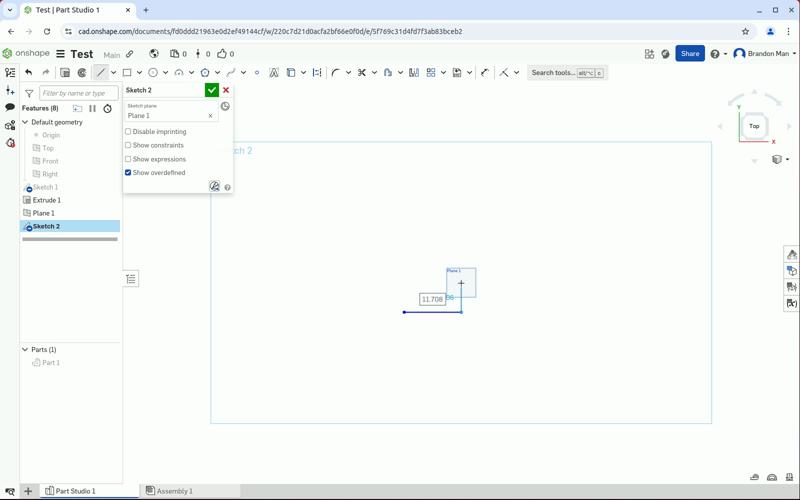
click(461, 282)
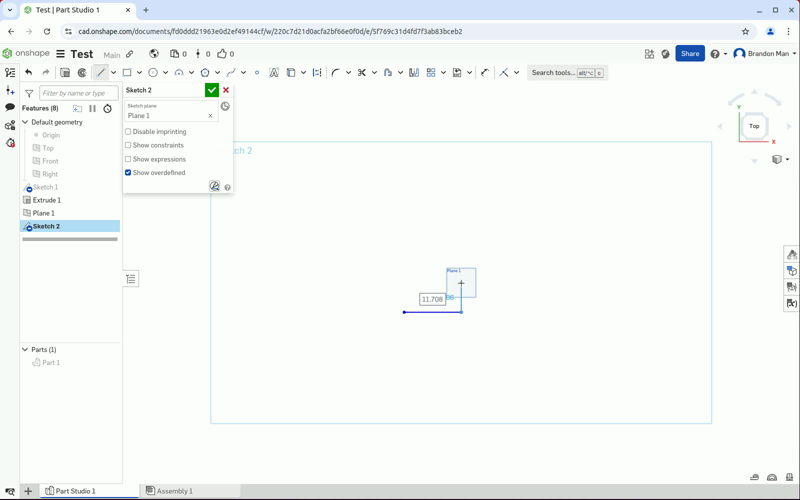
key_up(shift)
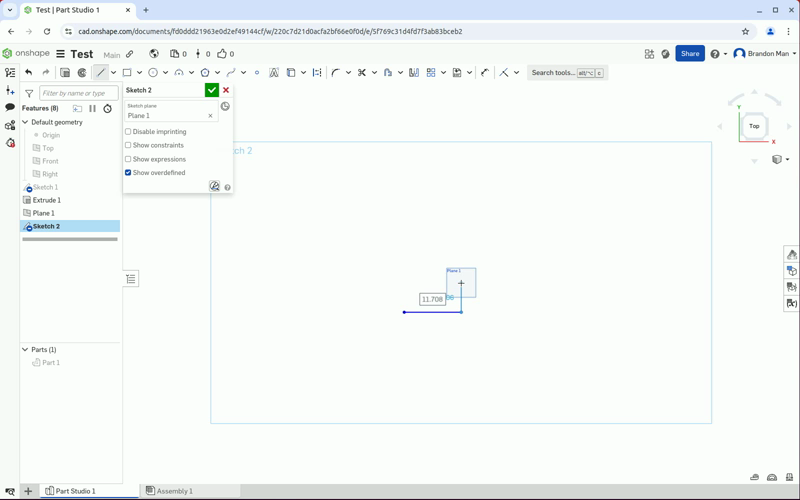
key_down(shift)
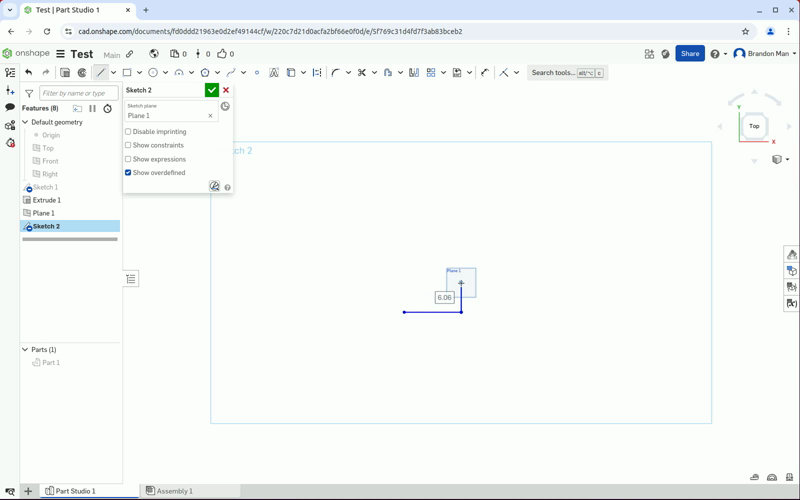
mouse_move(491, 282)
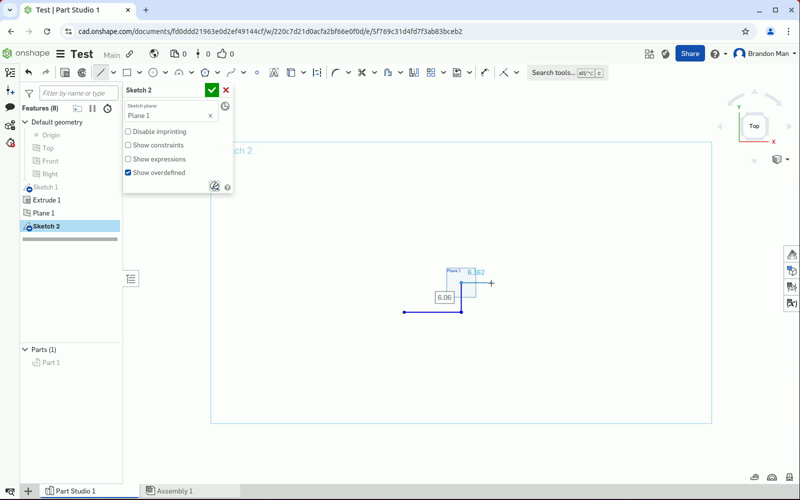
mouse_move(404, 282)
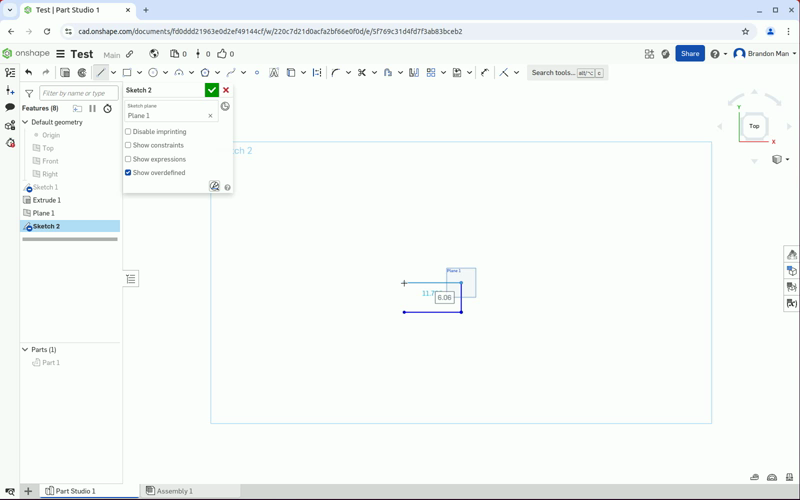
click(404, 282)
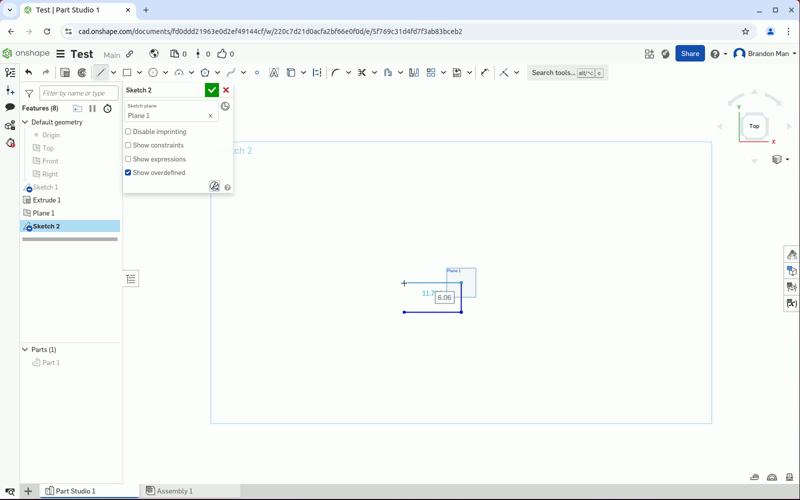
key_up(shift)
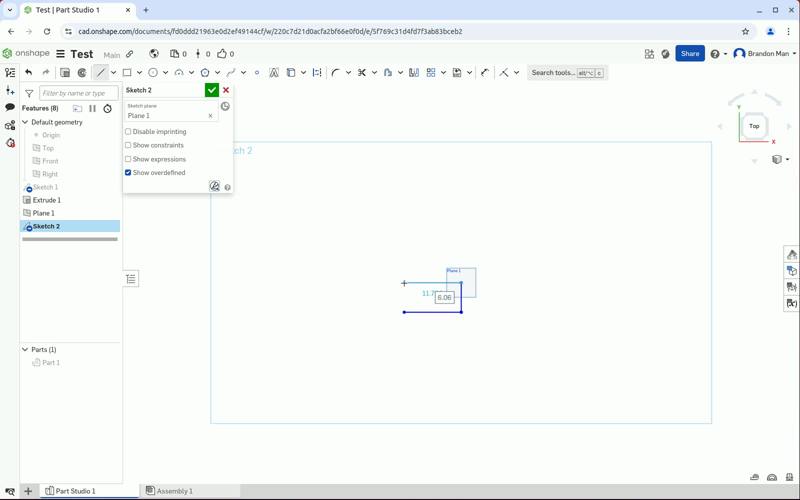
mouse_move(434, 282)
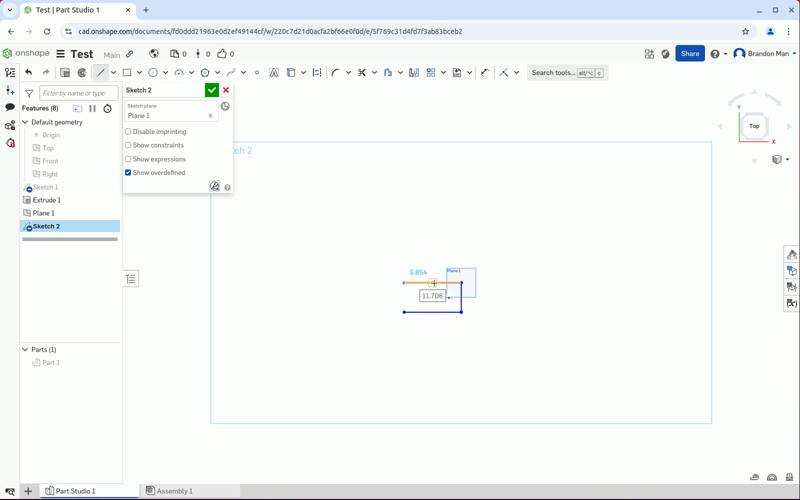
key_down(shift)
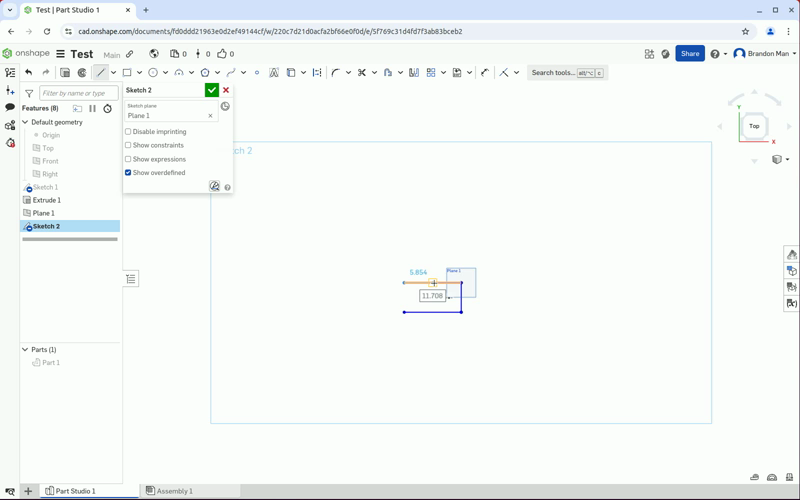
mouse_move(404, 312)
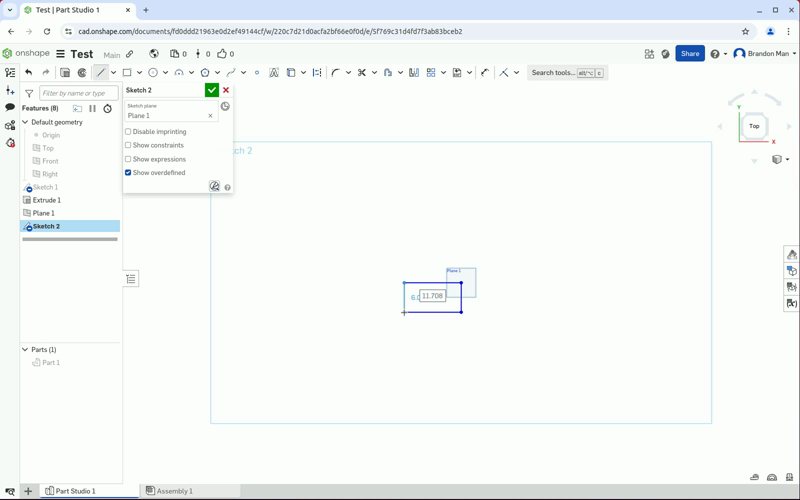
key_up(shift)
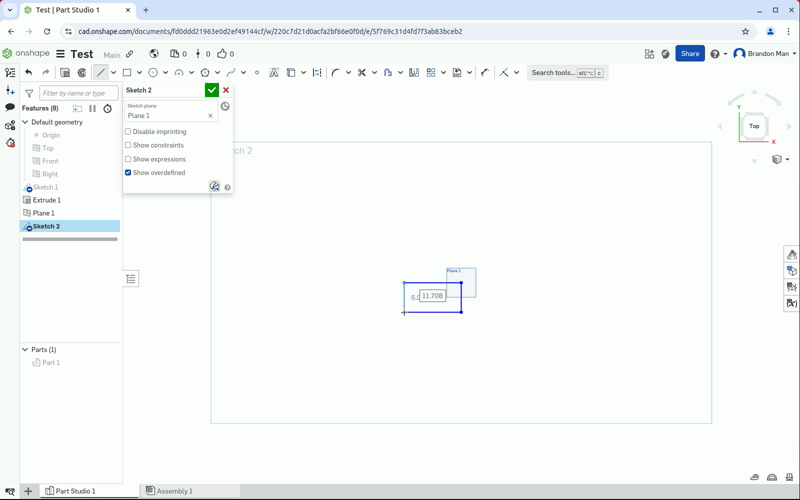
click(404, 312)
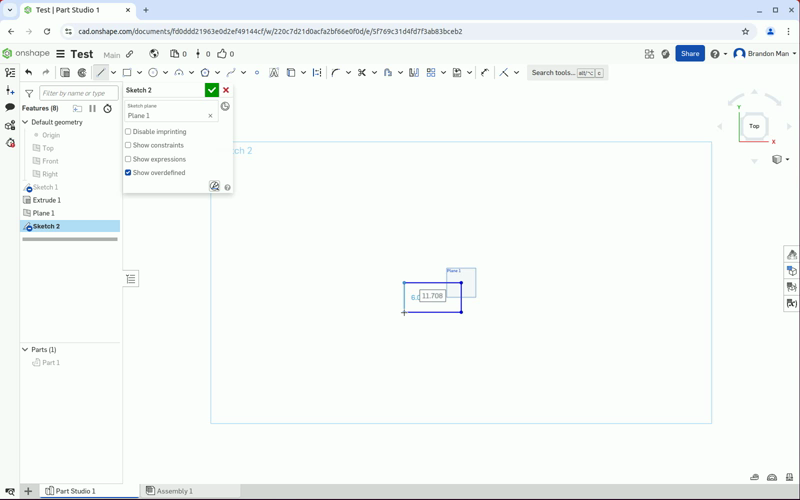
key(esc)
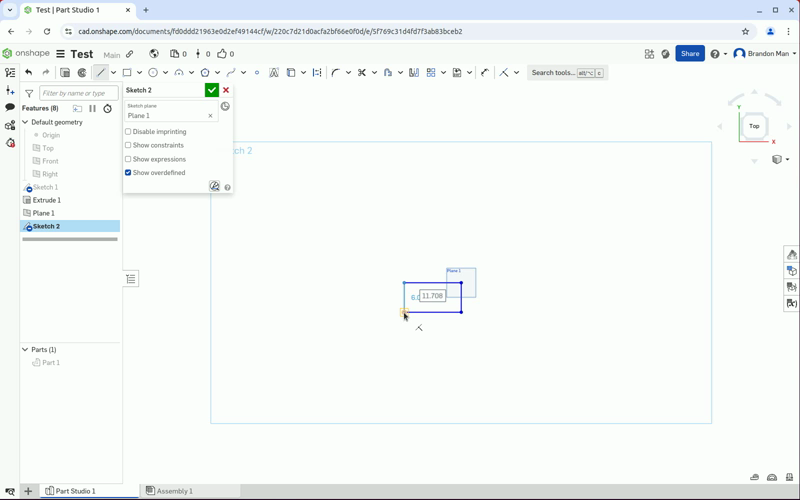
mouse_move(416, 286)
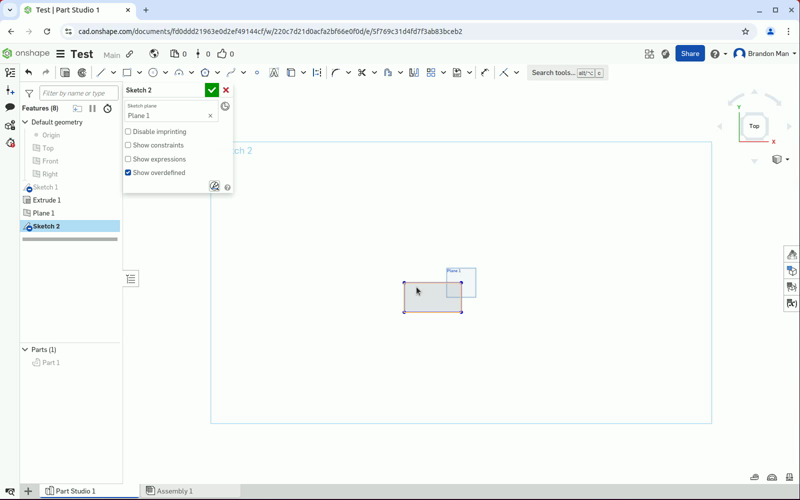
scroll(6)
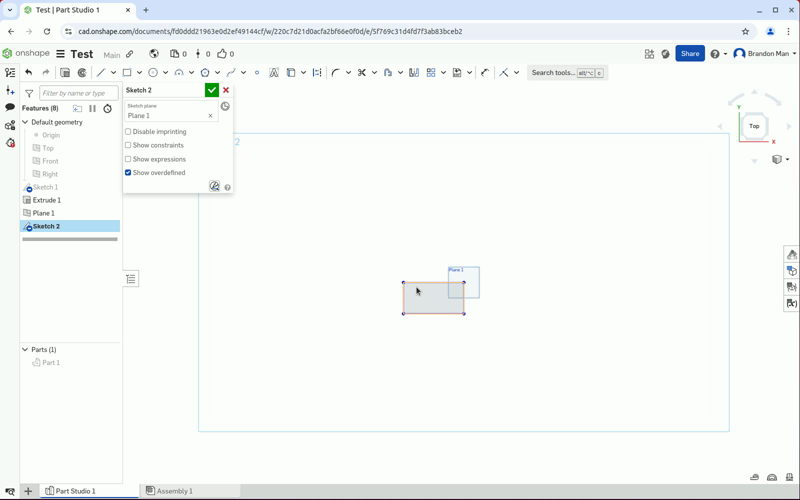
scroll(6)
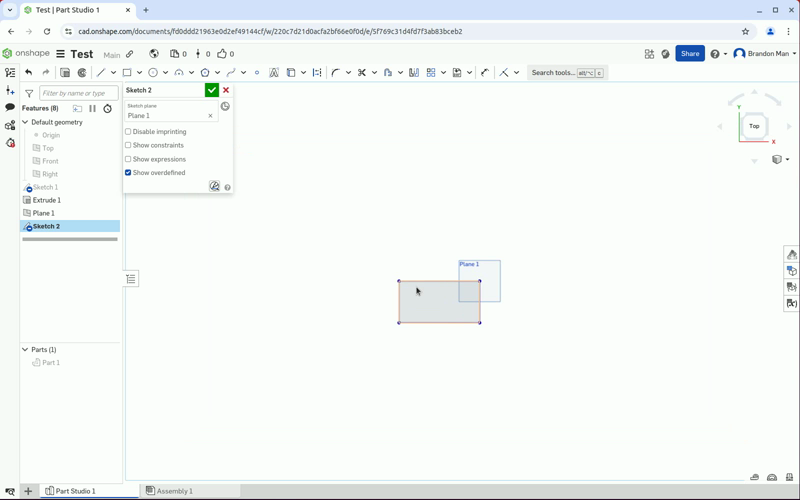
scroll(6)
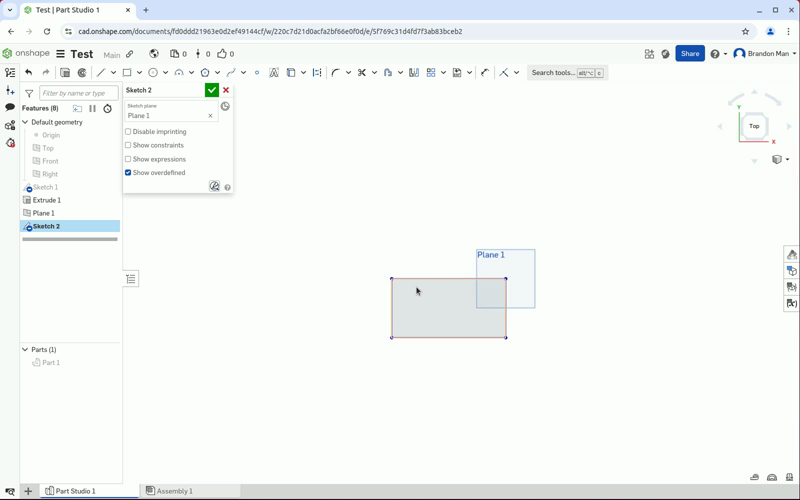
scroll(6)
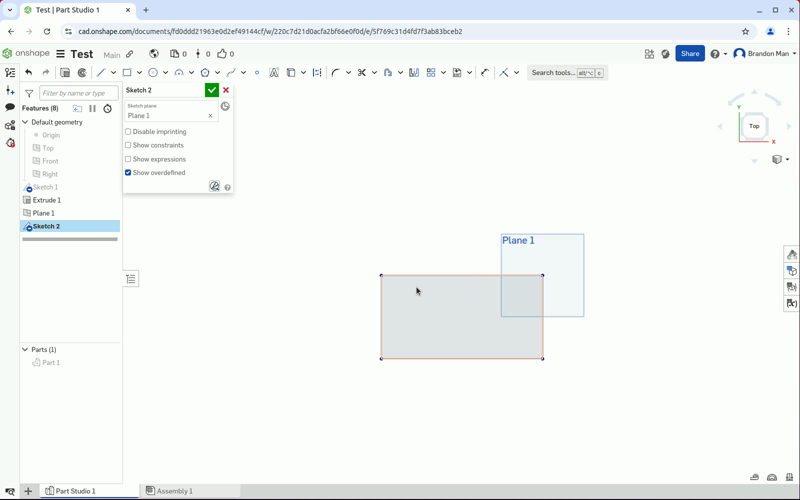
scroll(6)
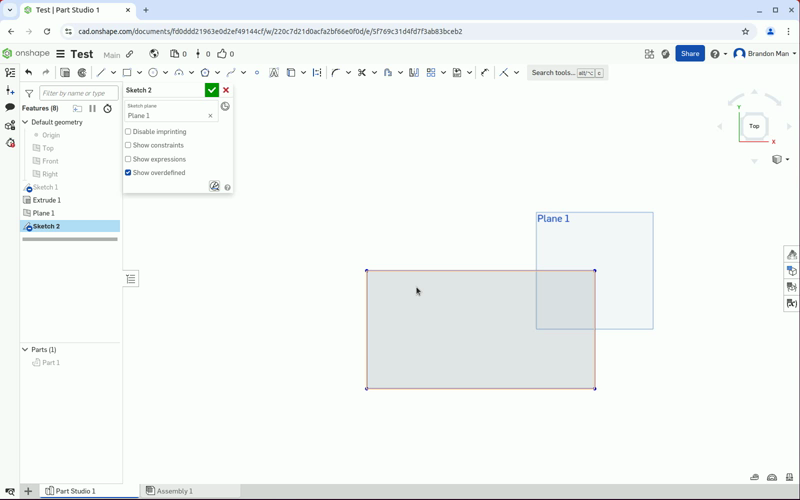
scroll(6)
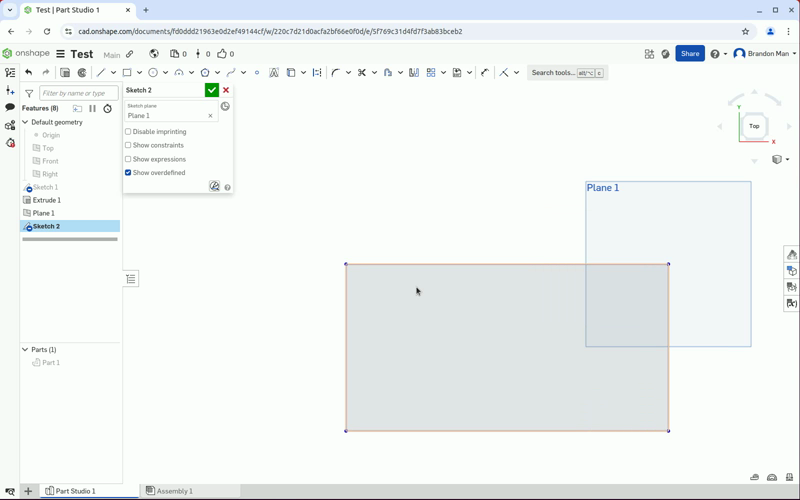
scroll(6)
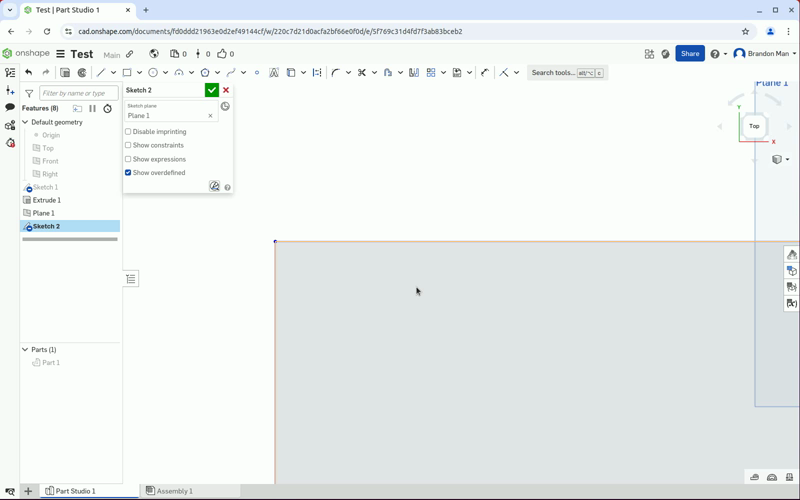
click(416, 286)
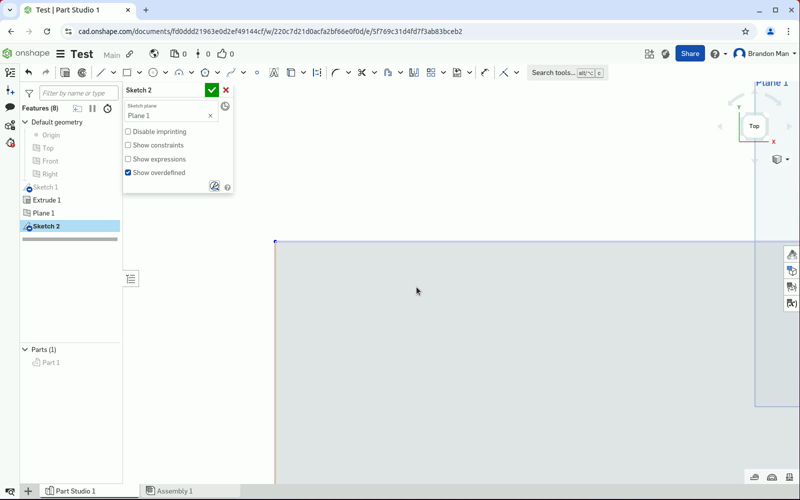
scroll(-6)
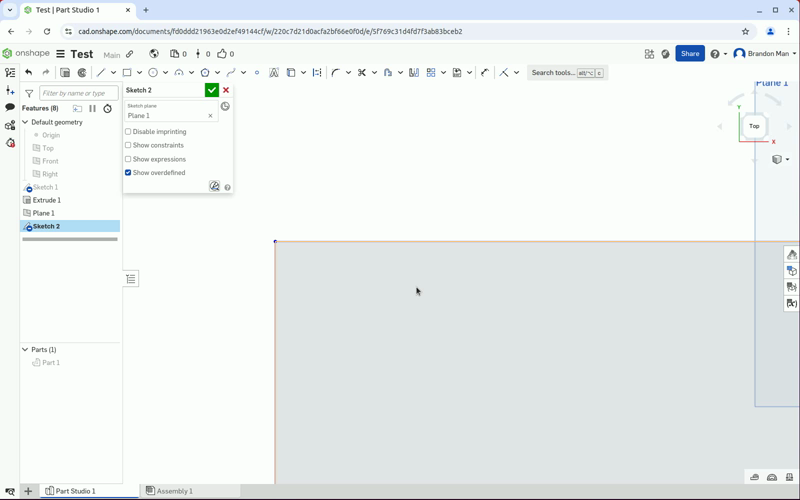
scroll(-6)
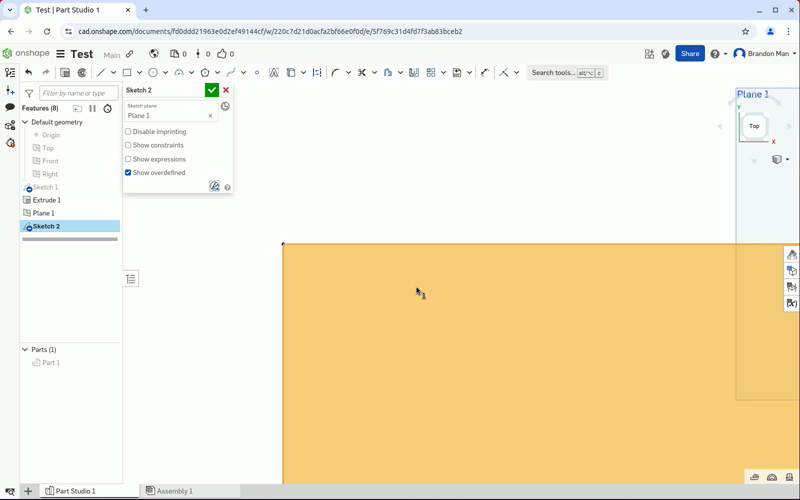
scroll(-6)
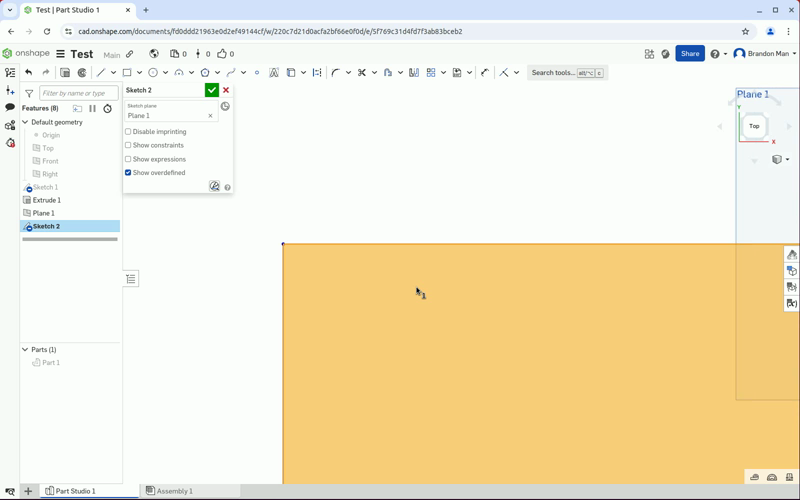
scroll(-6)
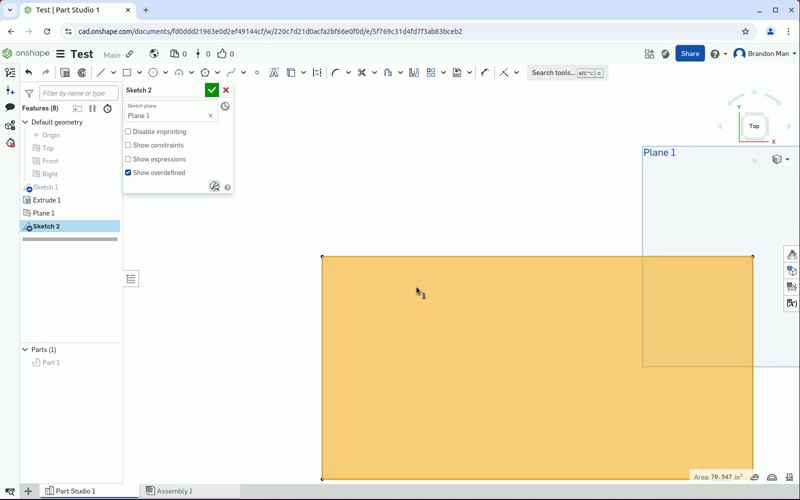
scroll(-6)
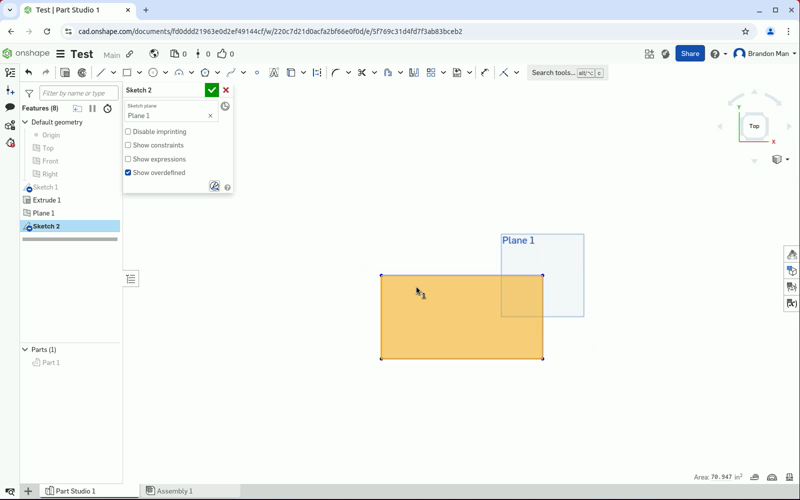
scroll(-6)
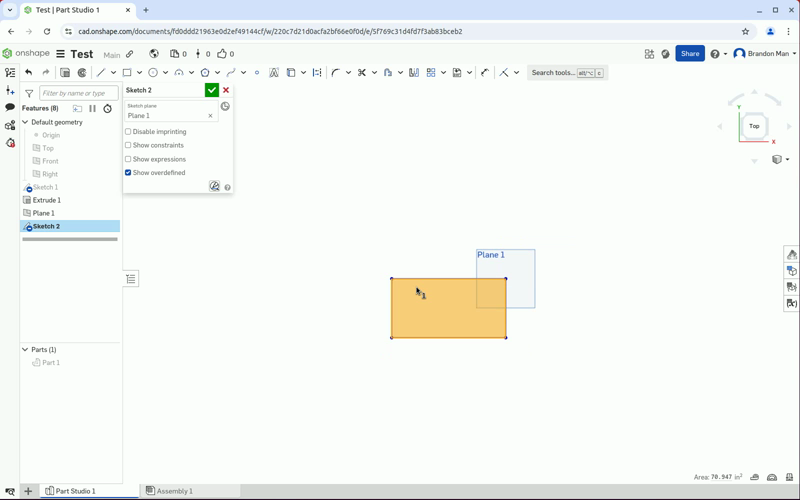
scroll(-6)
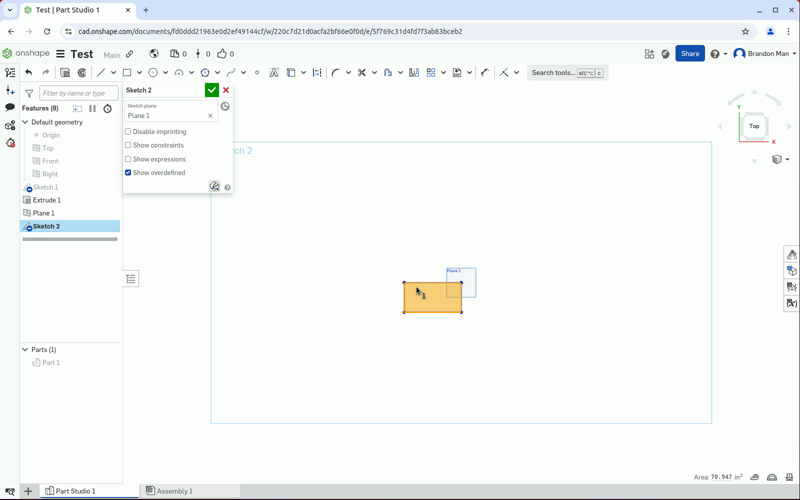
mouse_move(73, 352)
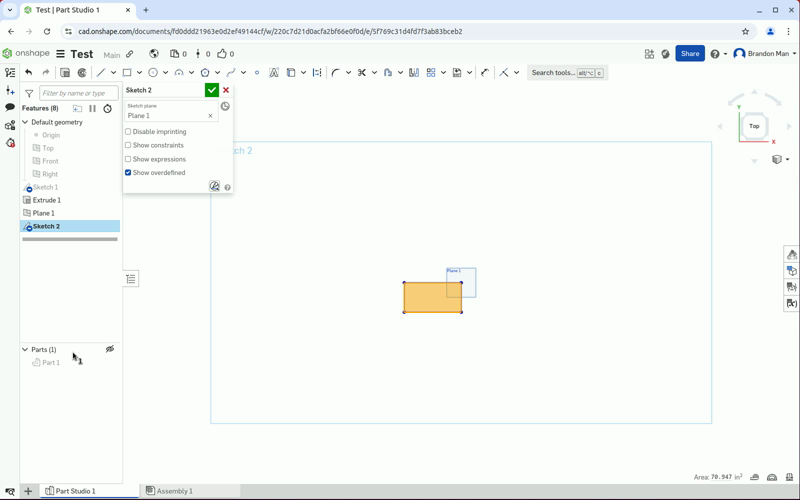
key(shift+y)
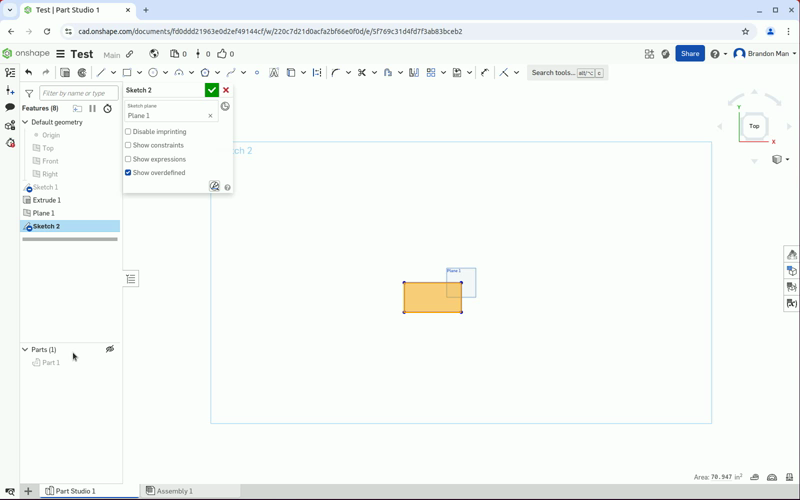
key(shift+e)
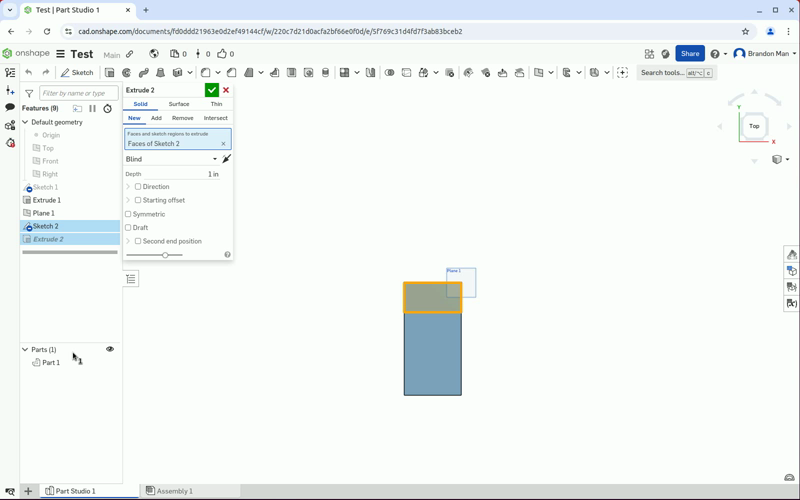
mouse_move(143, 106)
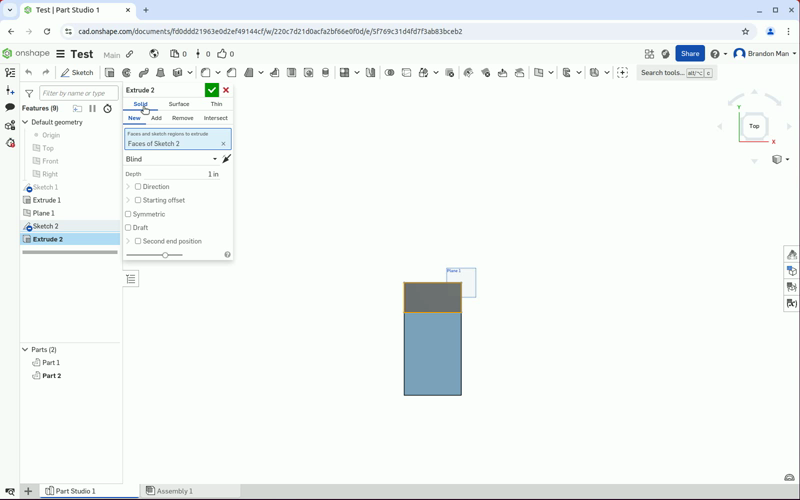
click(143, 106)
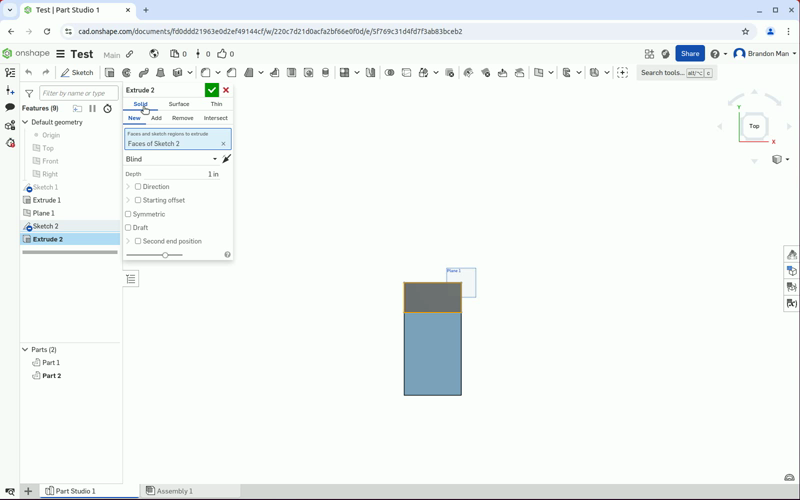
mouse_move(137, 120)
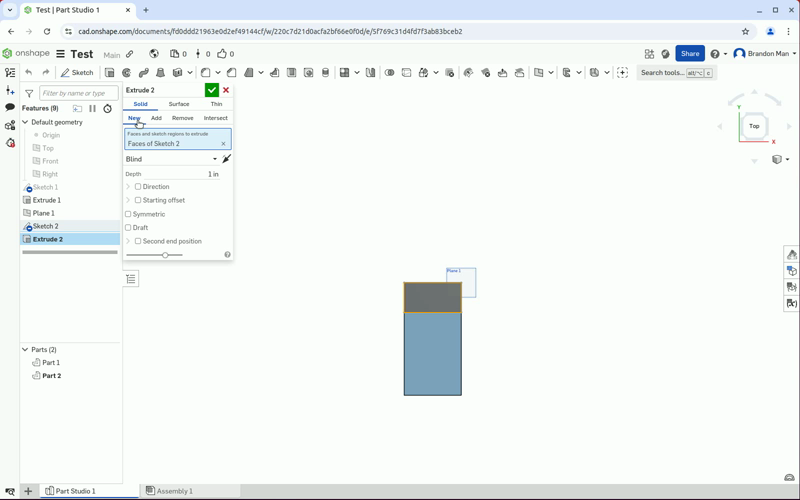
click(137, 120)
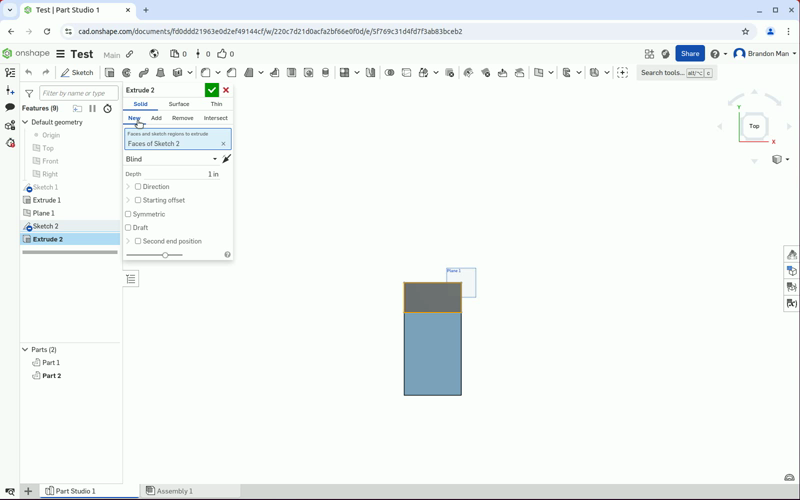
key(tab, 4)
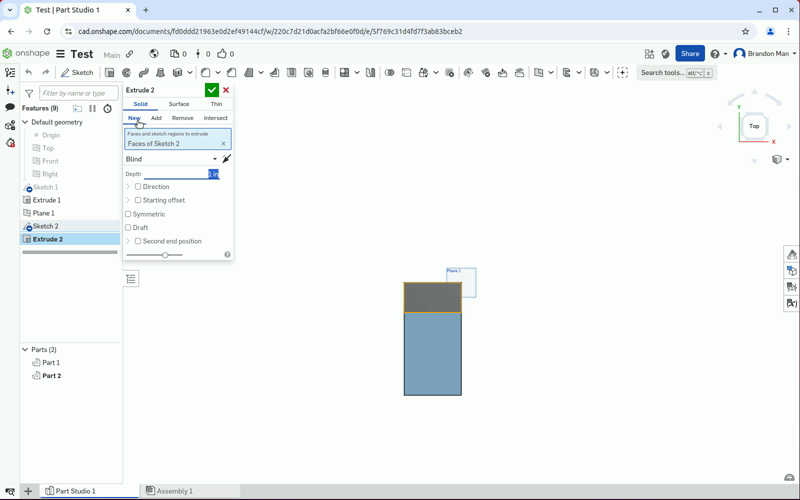
text(7.462)
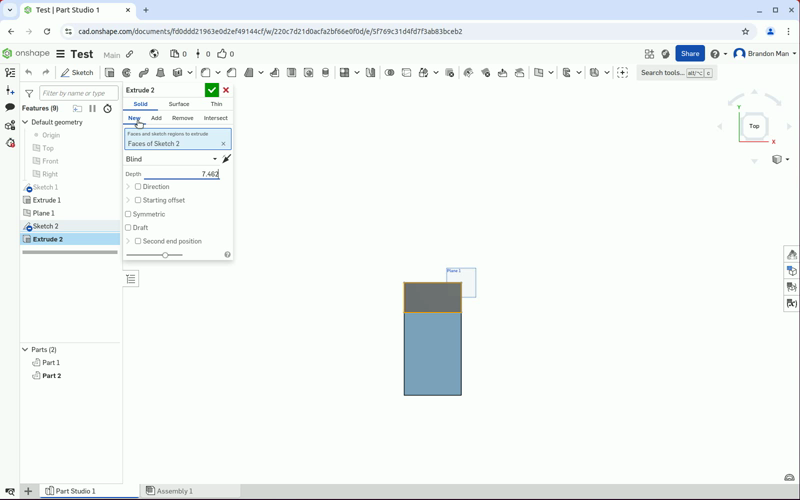
key(enter)
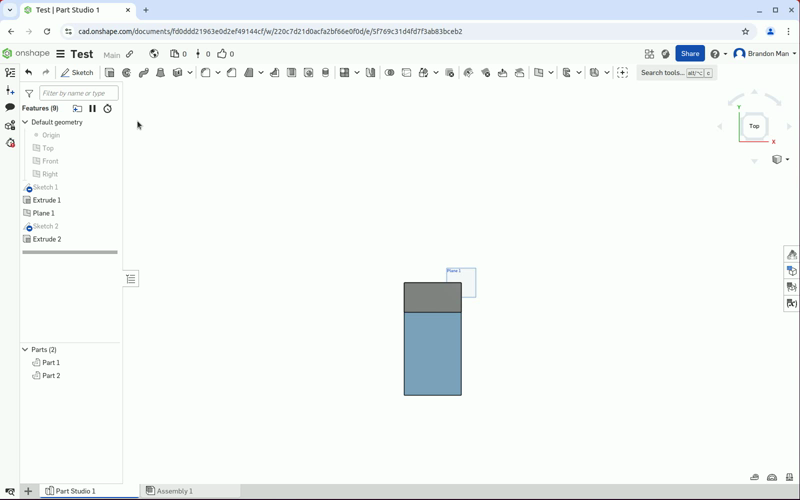
key(shift+h)
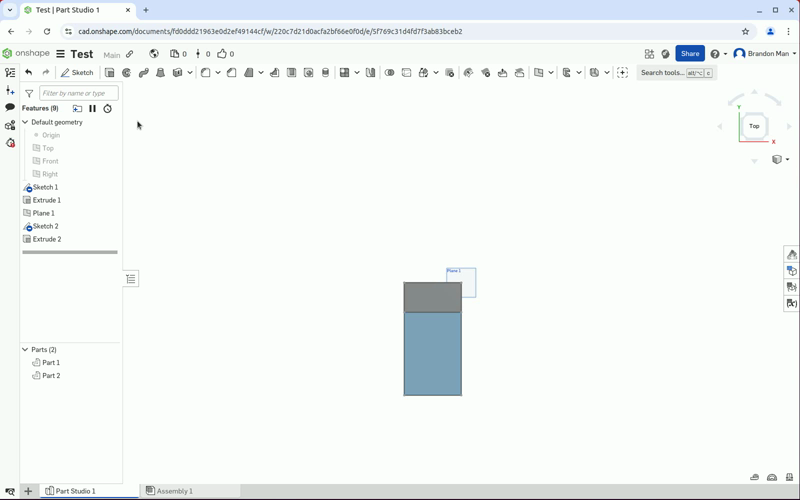
key(shift+h)
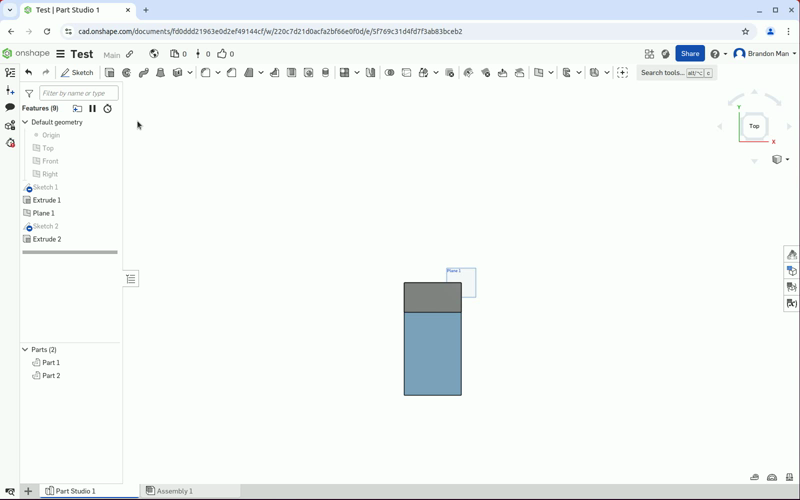
mouse_move(73, 189)
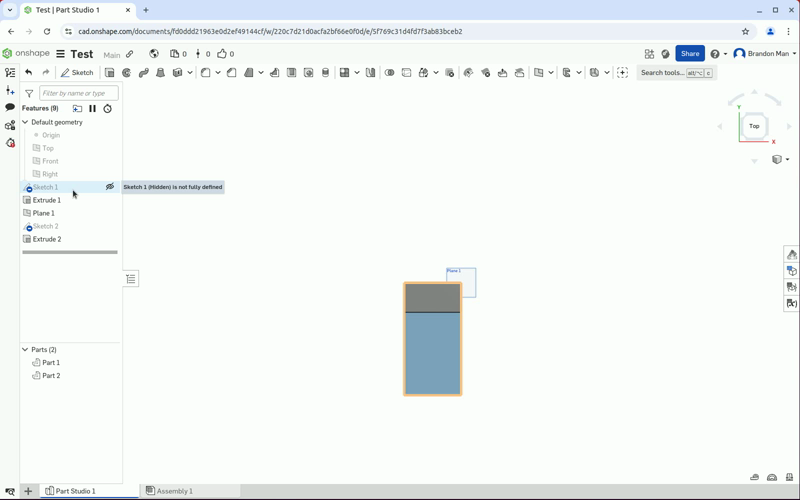
click(73, 189)
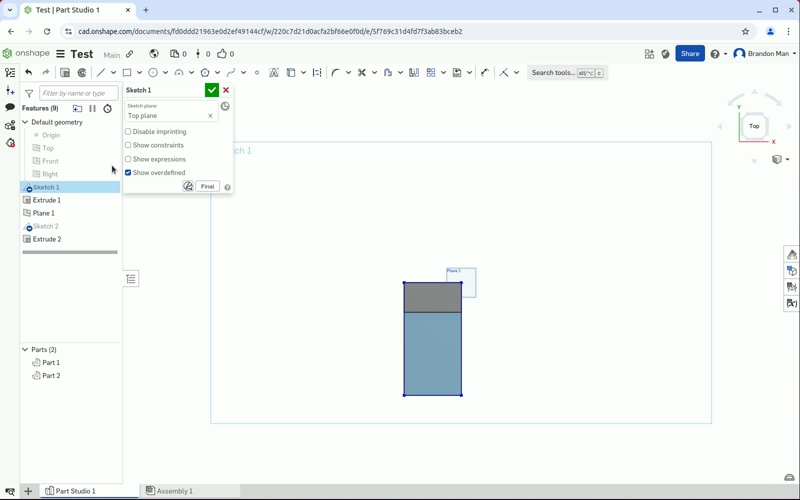
mouse_move(229, 92)
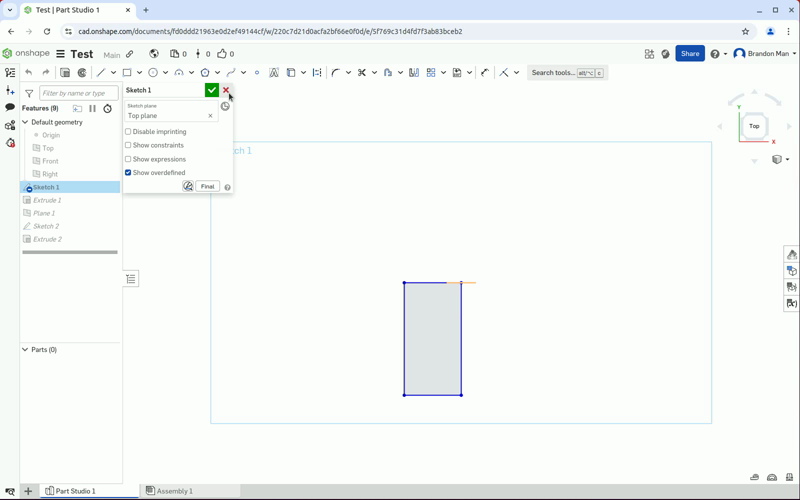
click(229, 92)
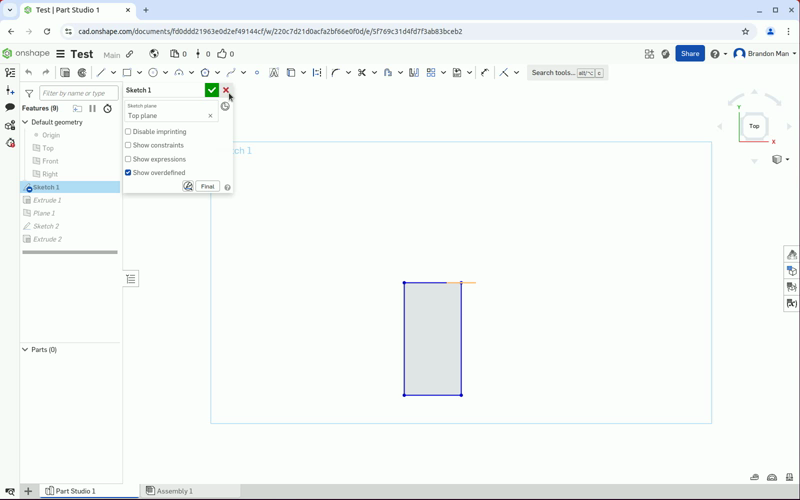
key(shift+s)
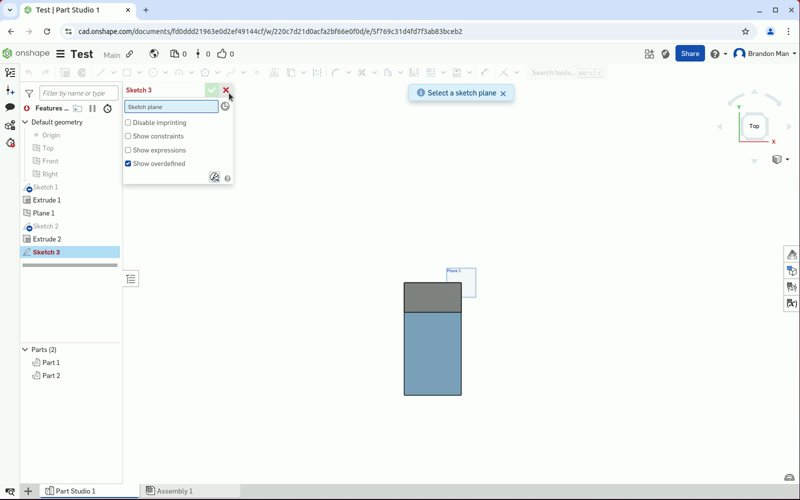
mouse_move(73, 215)
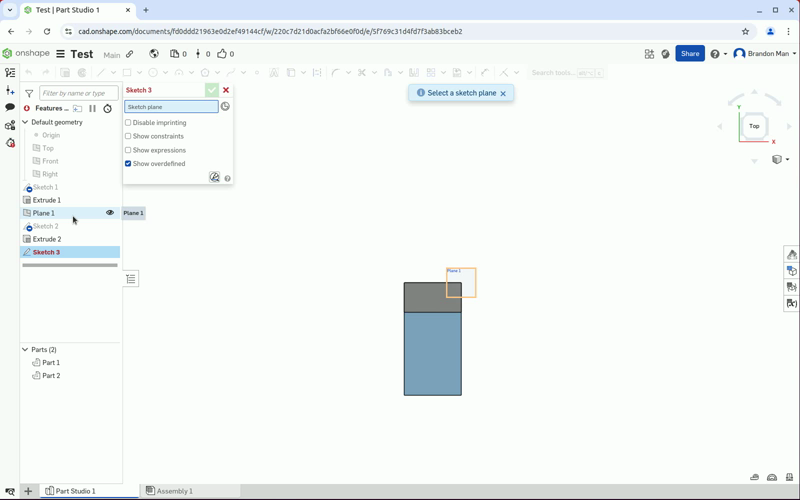
click(73, 215)
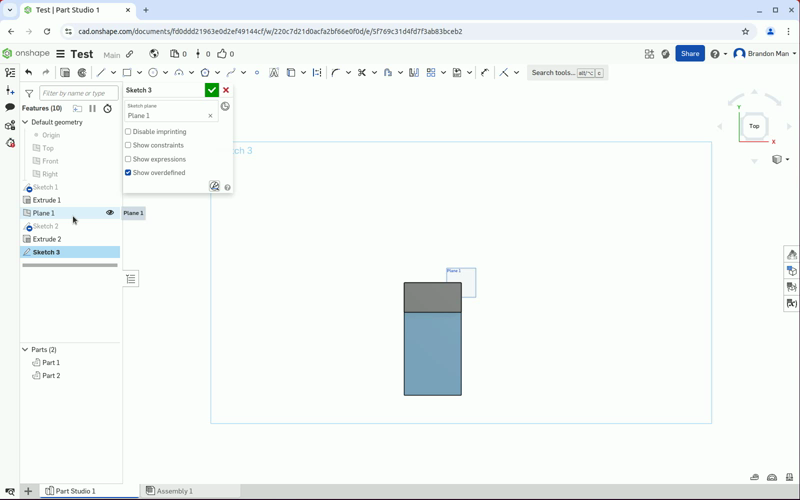
mouse_move(73, 352)
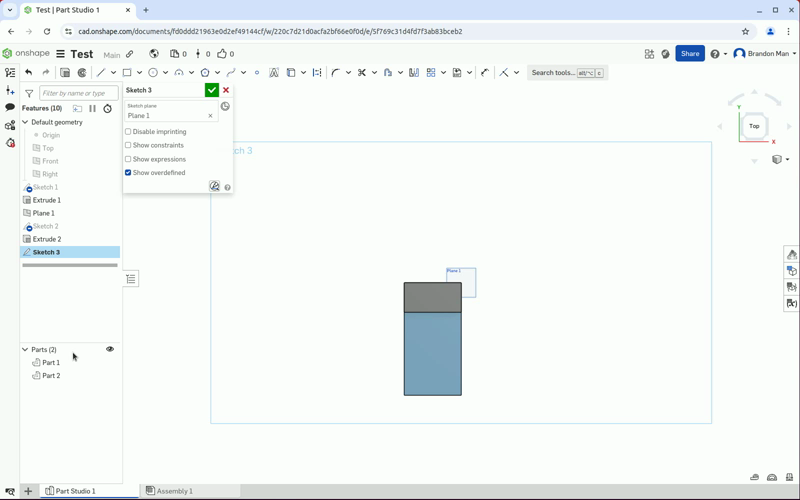
key(y)
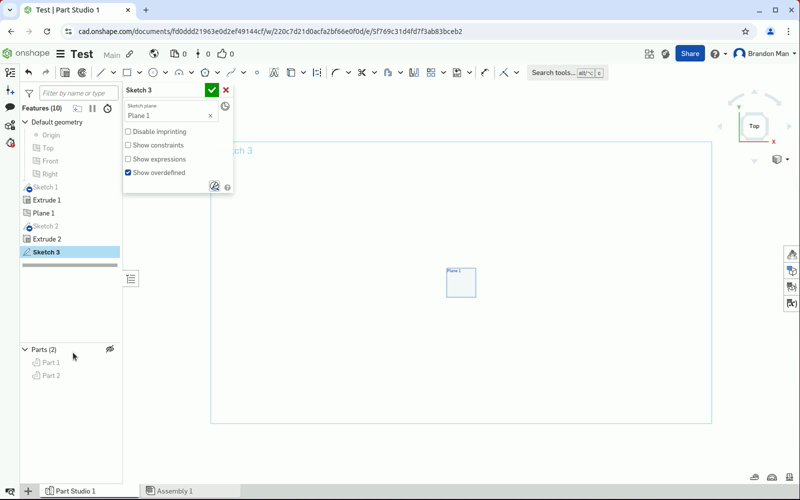
key(l)
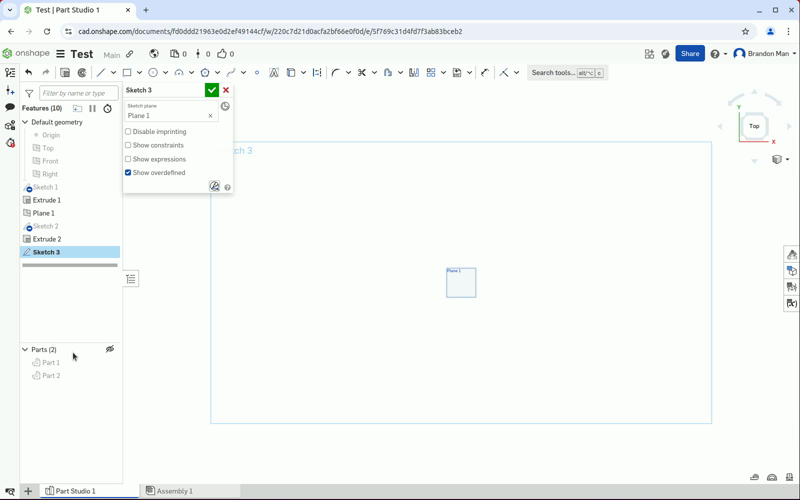
key_down(shift)
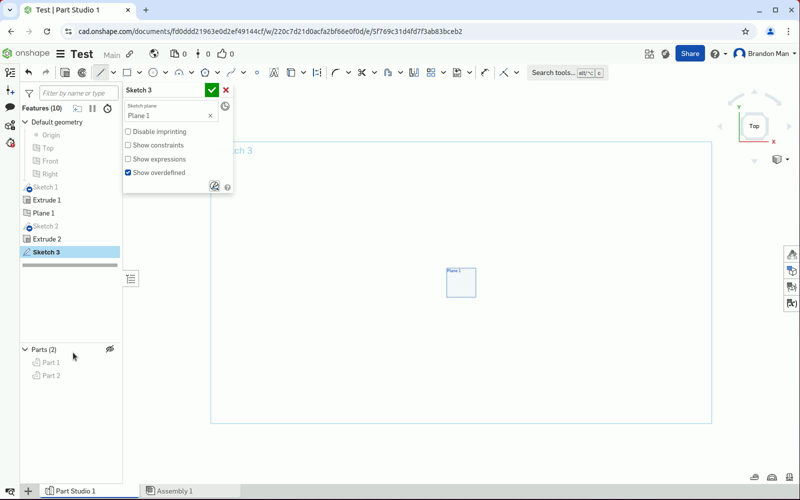
mouse_move(404, 353)
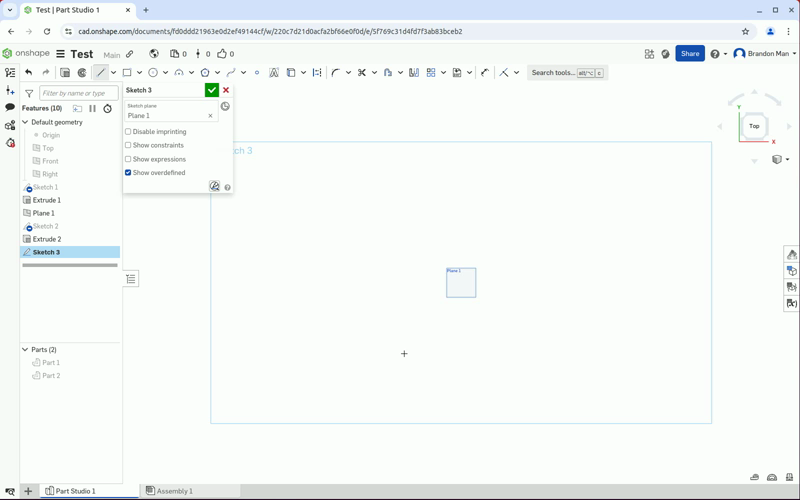
click(404, 353)
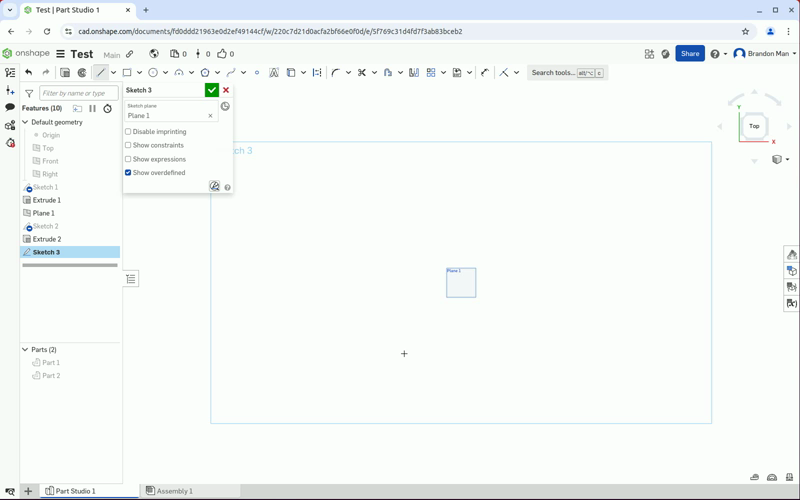
key_up(shift)
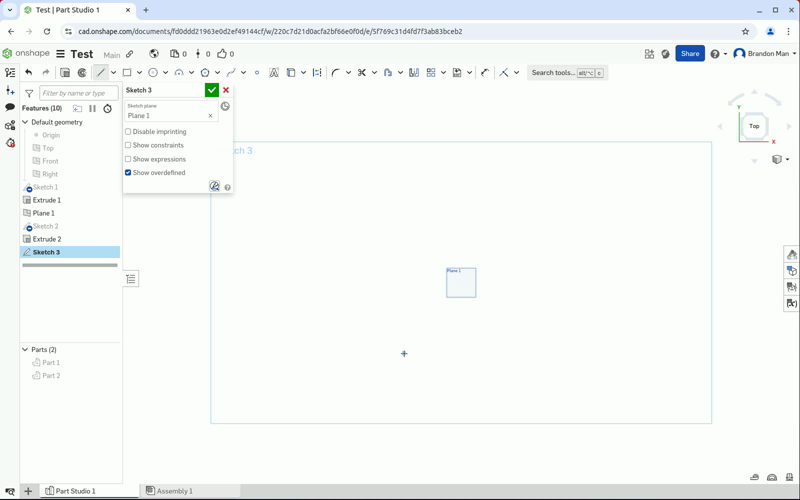
key_down(shift)
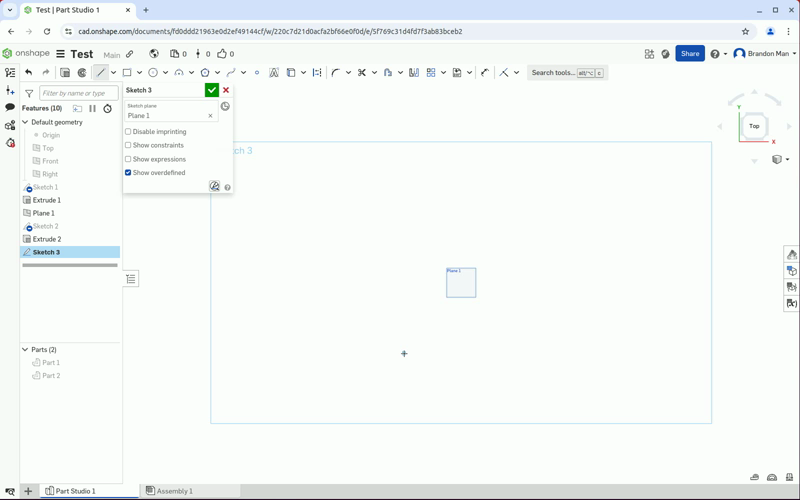
mouse_move(434, 353)
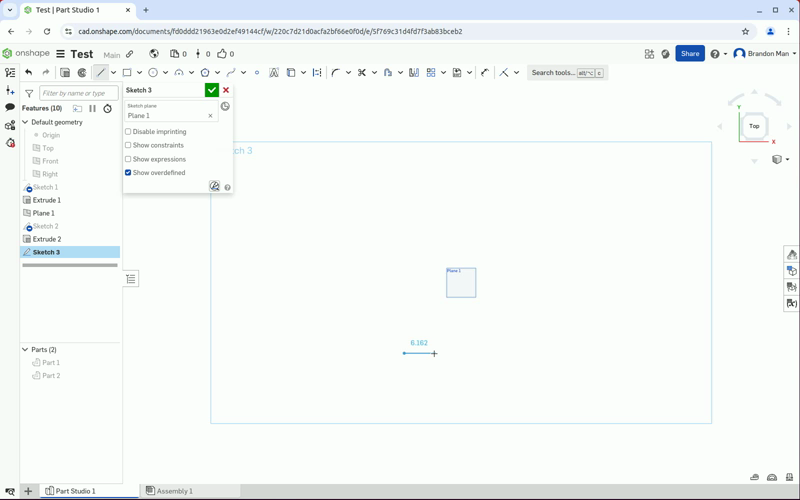
mouse_move(420, 353)
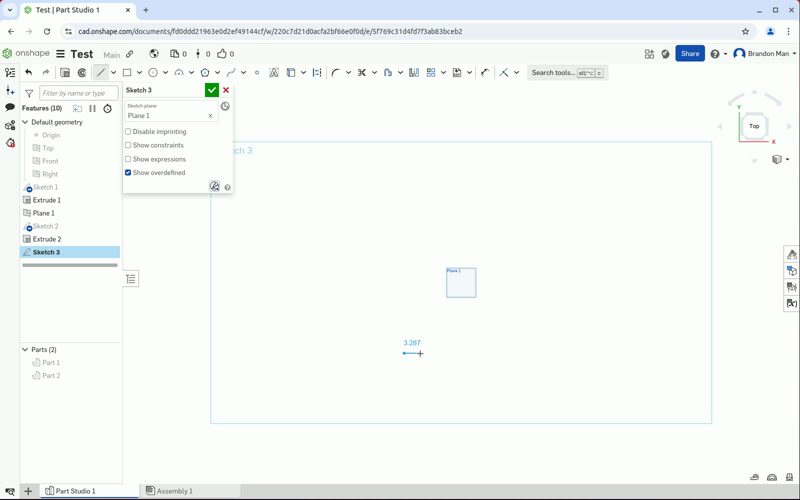
click(420, 353)
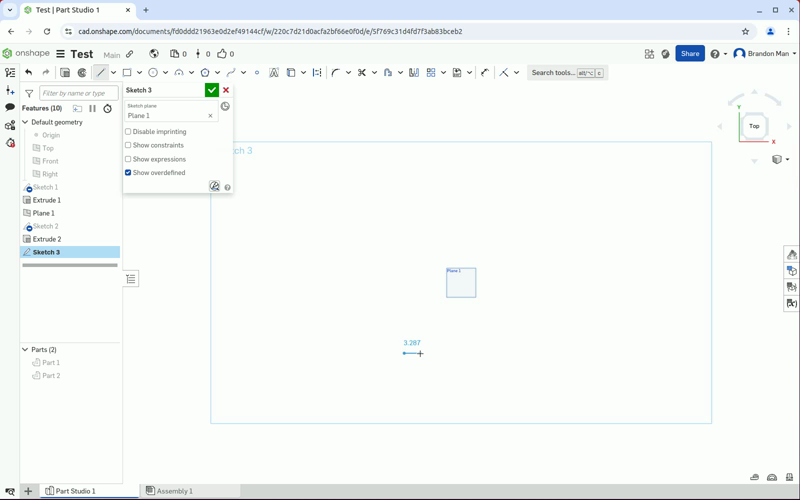
key_up(shift)
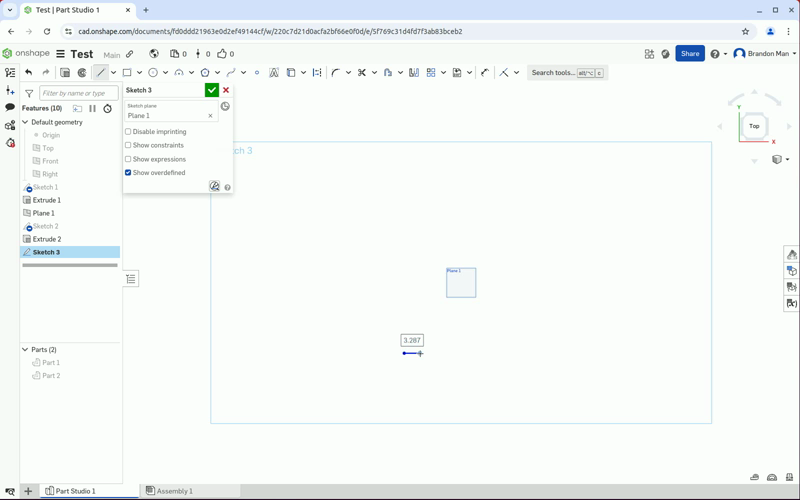
key_down(shift)
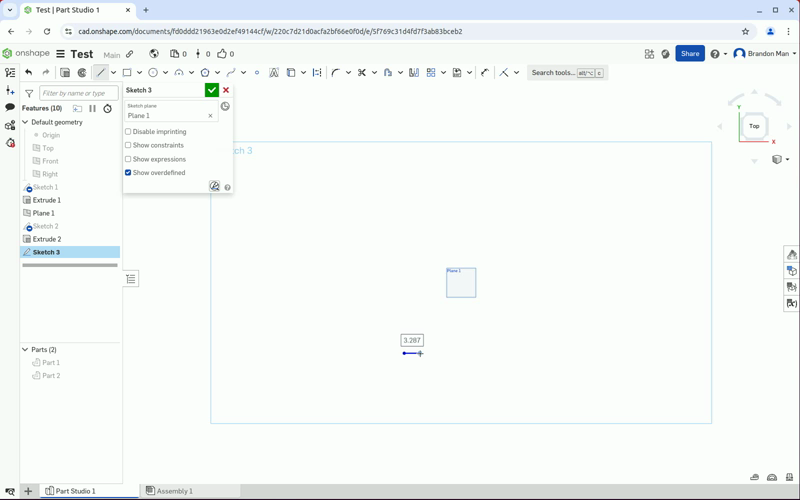
mouse_move(450, 353)
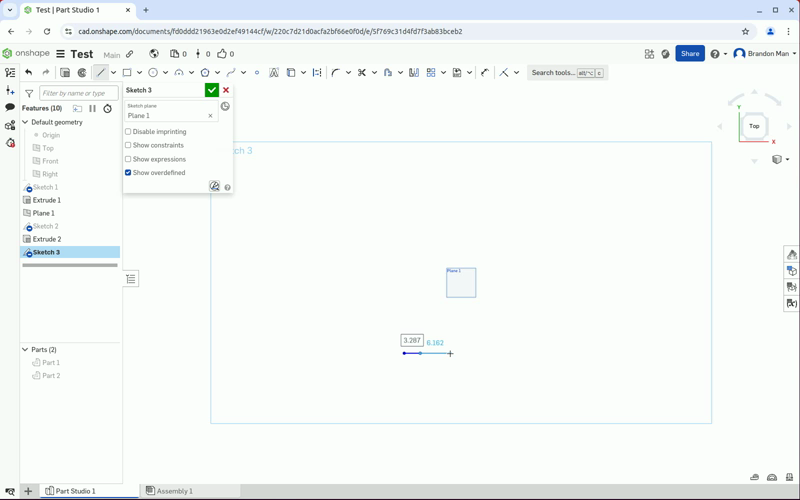
mouse_move(420, 311)
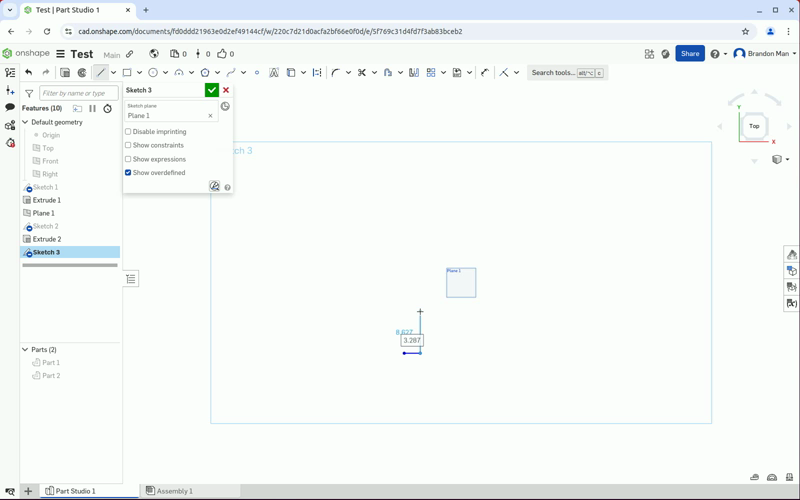
click(420, 311)
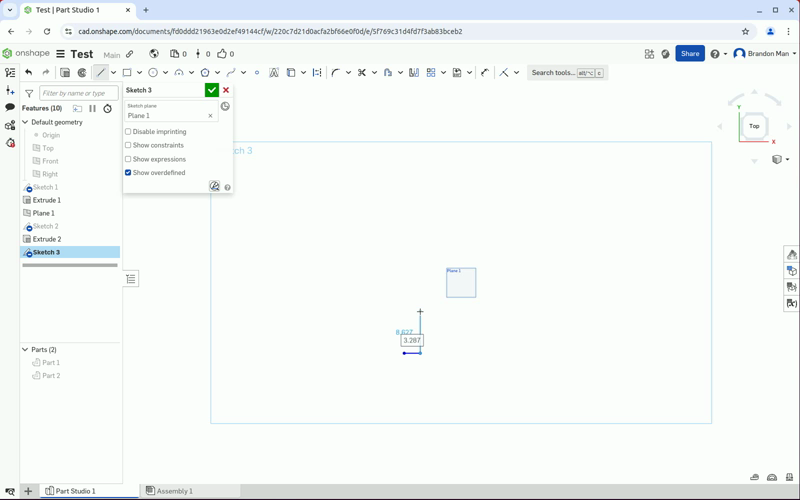
key_up(shift)
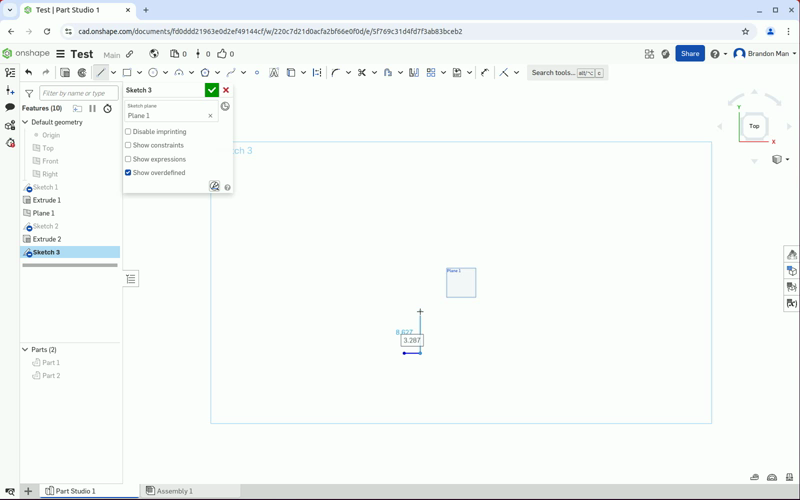
key_down(shift)
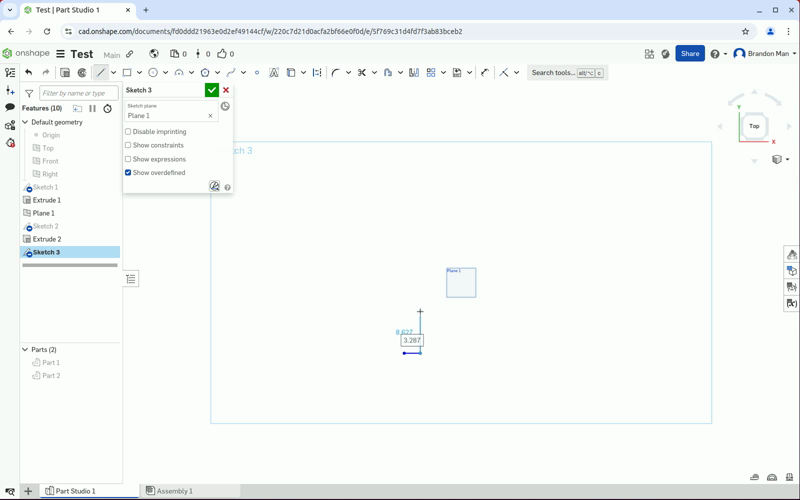
mouse_move(450, 311)
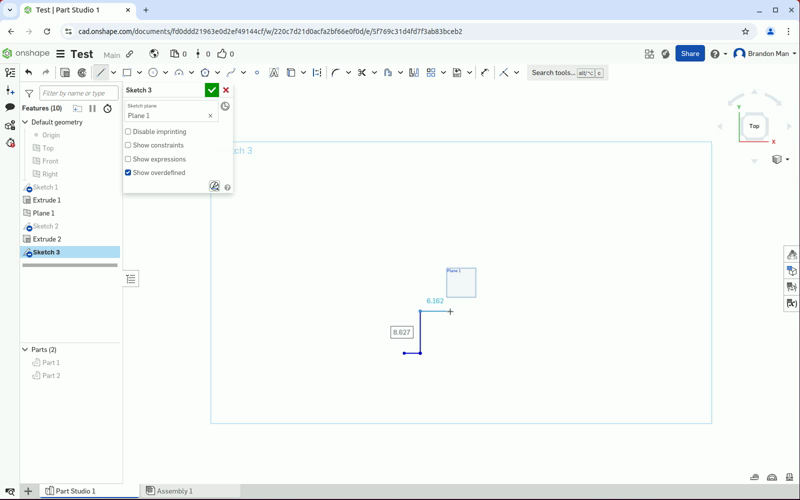
mouse_move(404, 311)
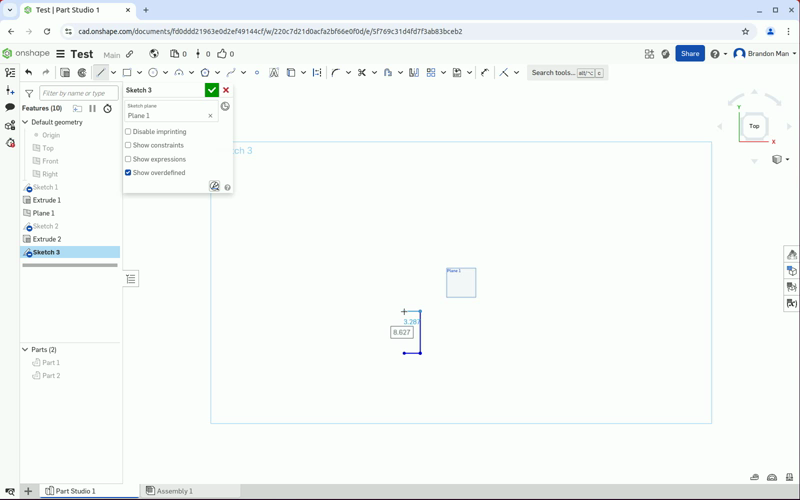
click(404, 311)
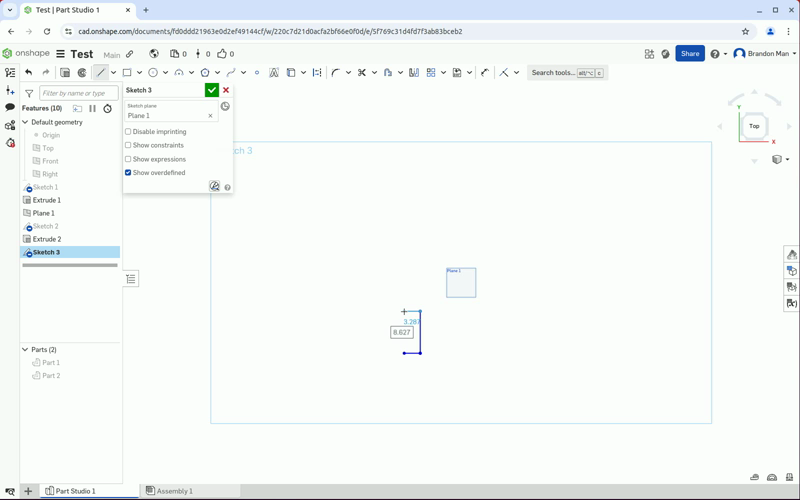
key_up(shift)
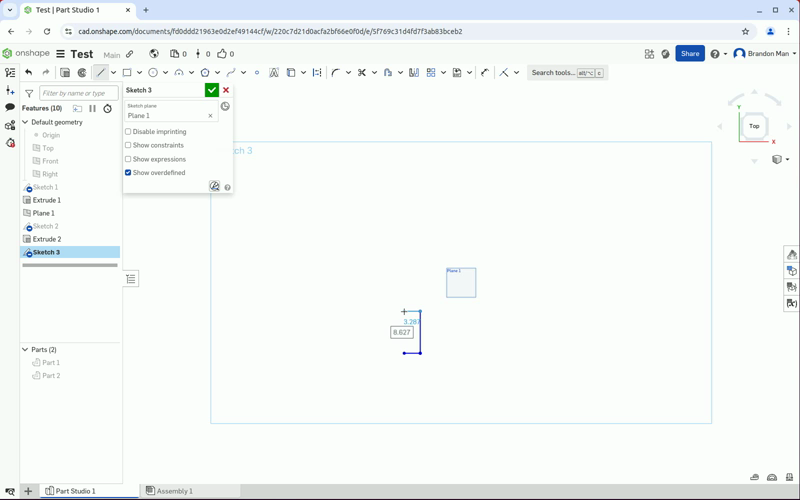
mouse_move(434, 311)
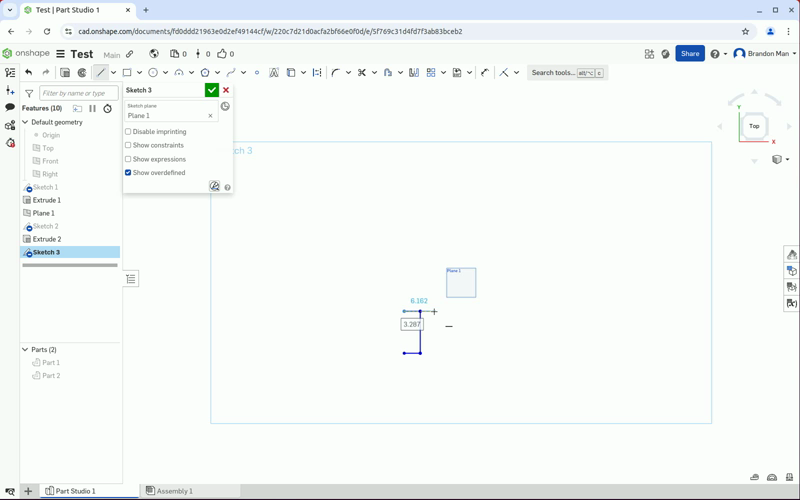
key_down(shift)
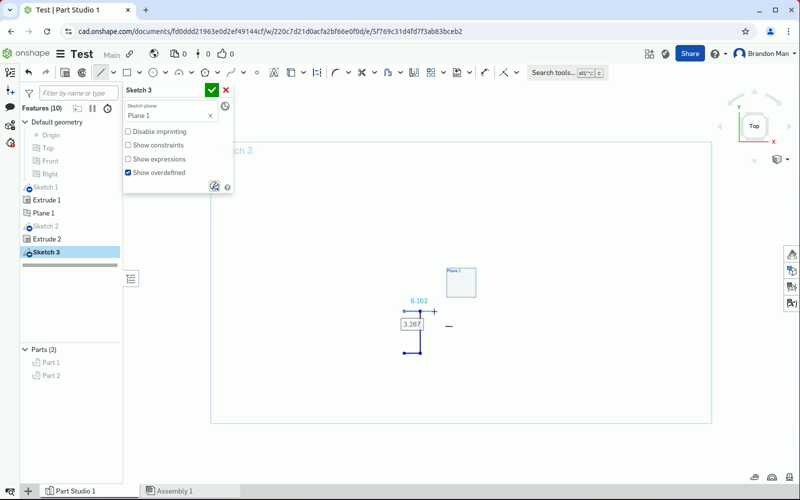
mouse_move(404, 353)
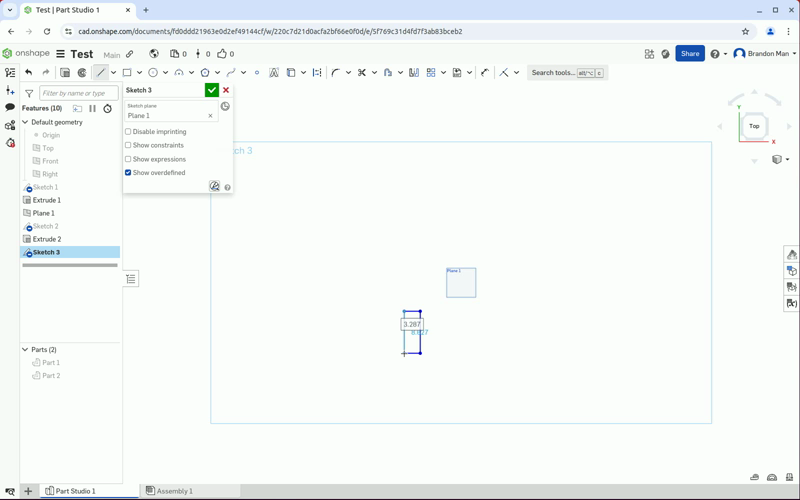
key_up(shift)
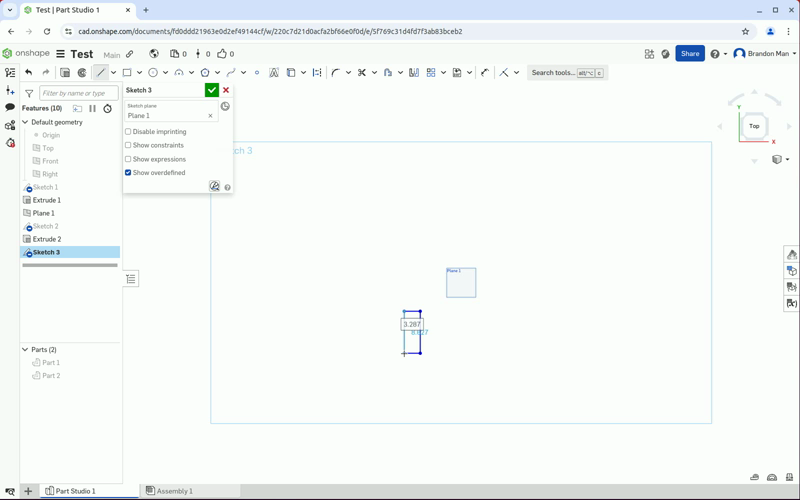
click(404, 353)
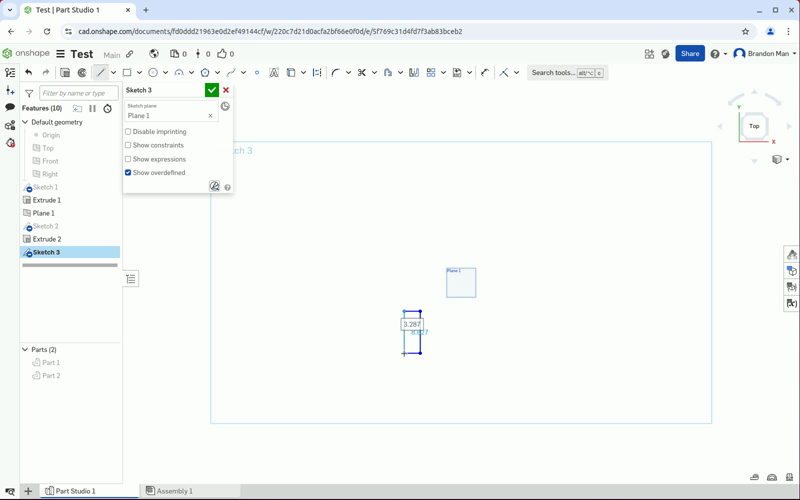
key(esc)
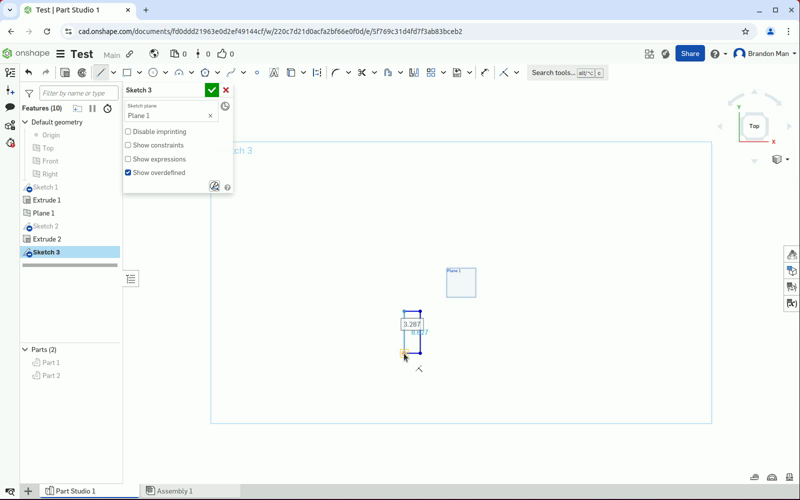
mouse_move(408, 325)
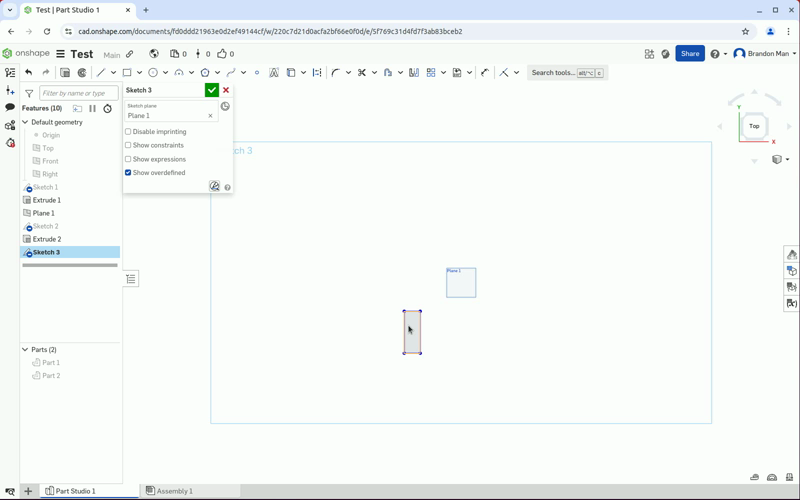
scroll(6)
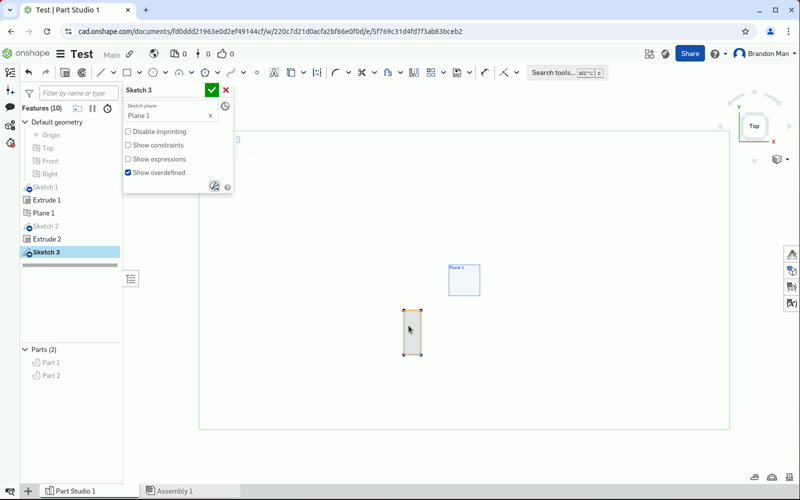
scroll(6)
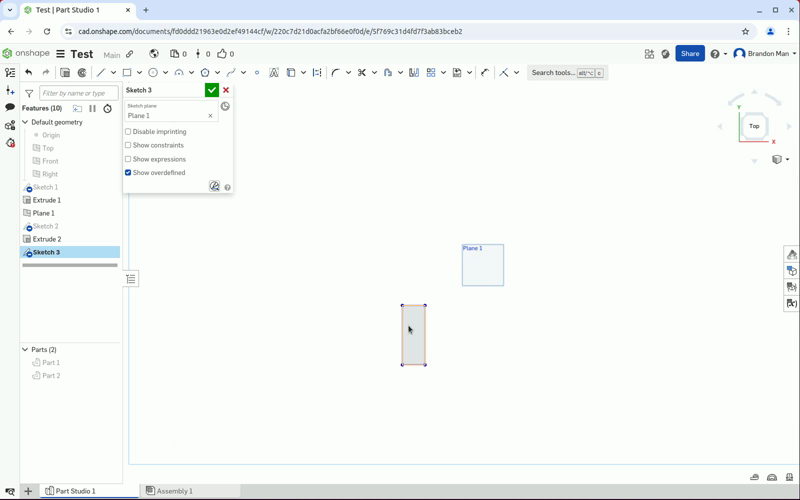
scroll(6)
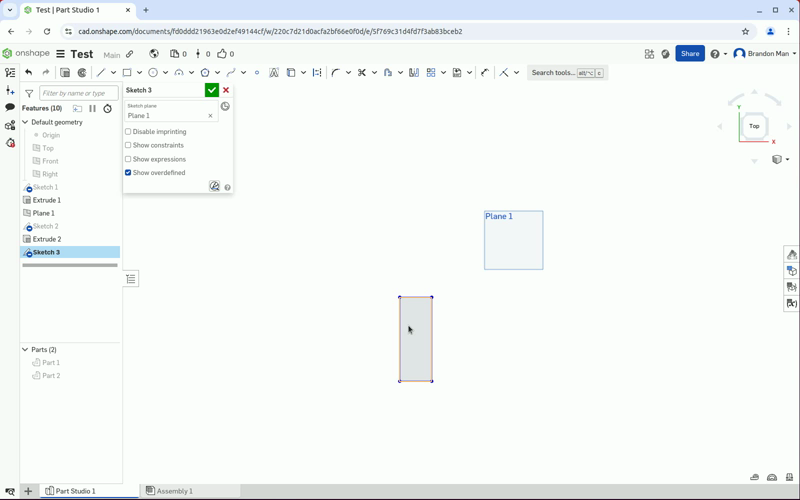
scroll(6)
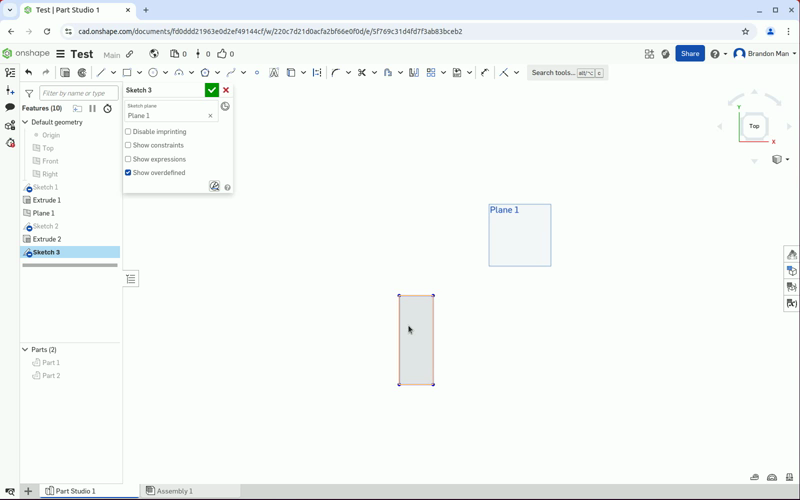
scroll(6)
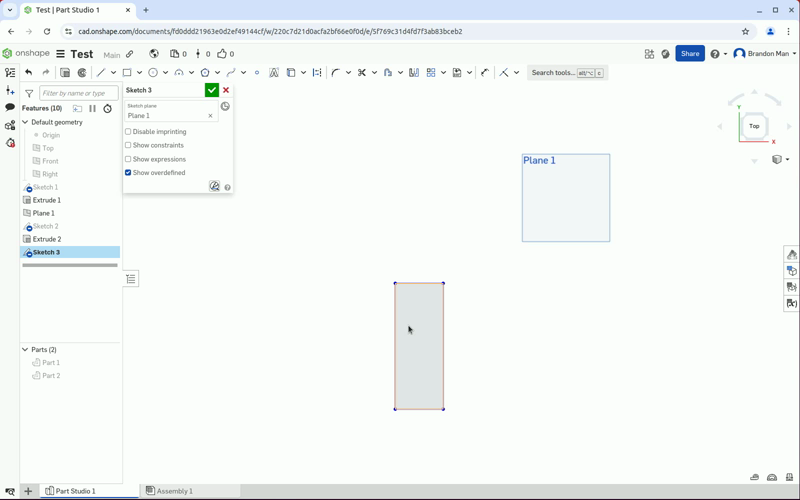
scroll(6)
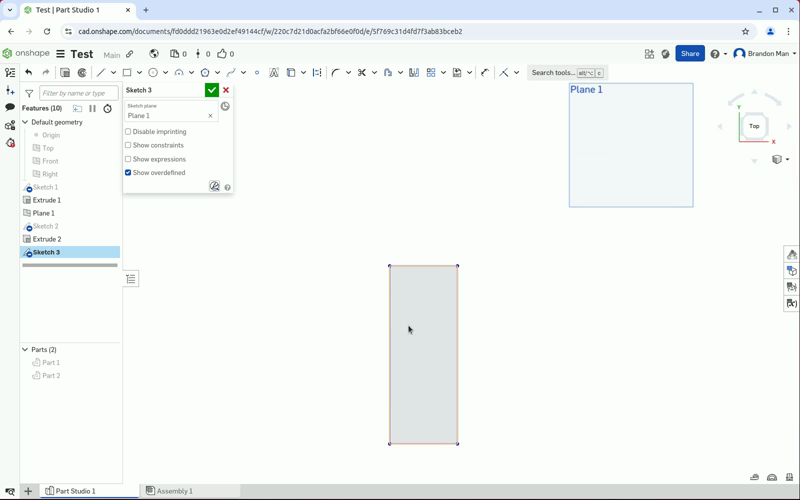
scroll(6)
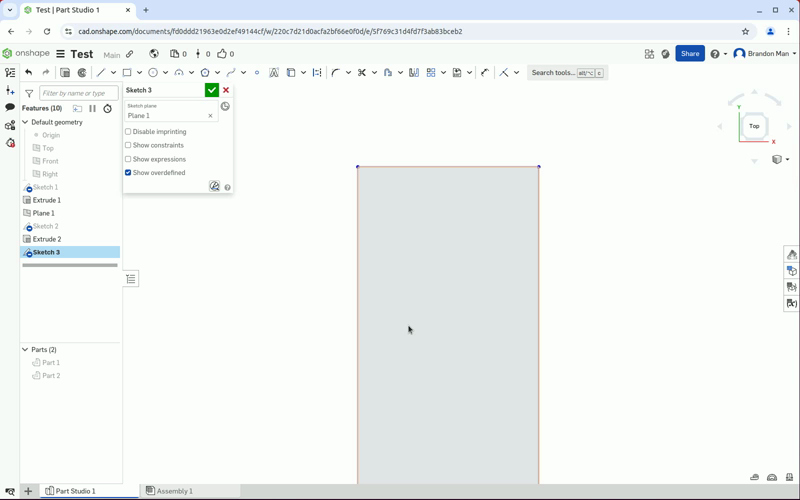
click(408, 325)
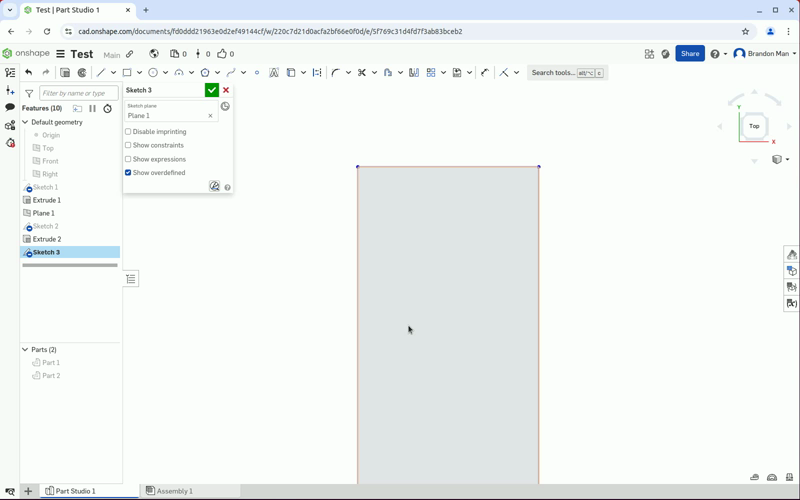
scroll(-6)
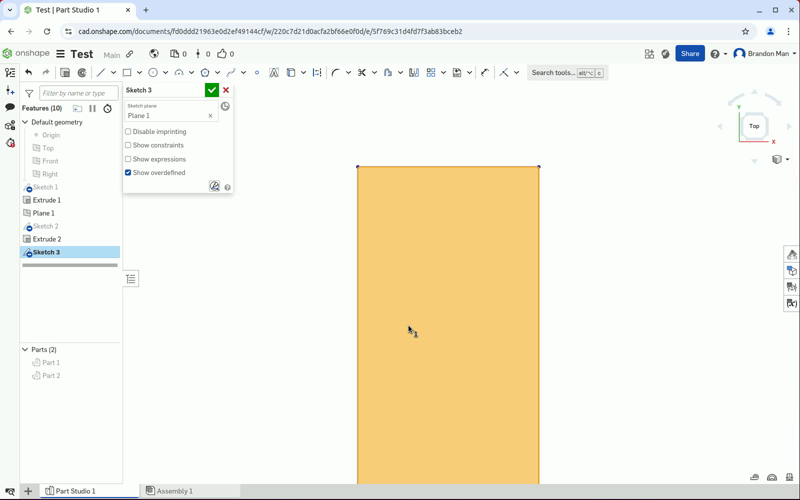
scroll(-6)
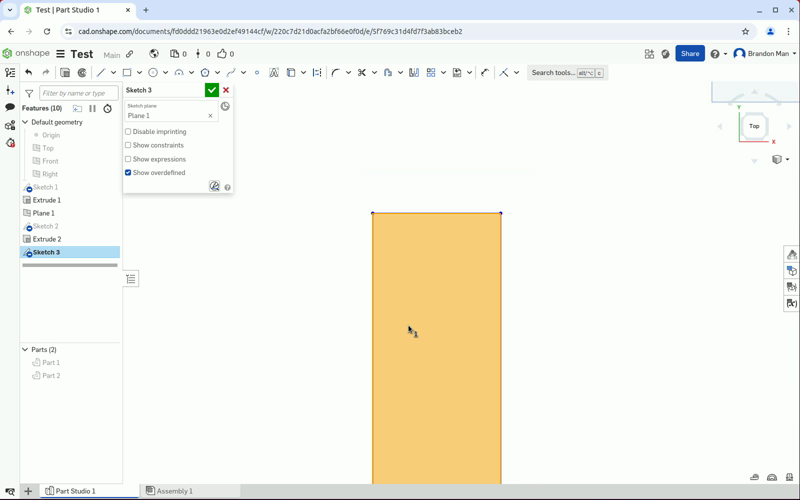
scroll(-6)
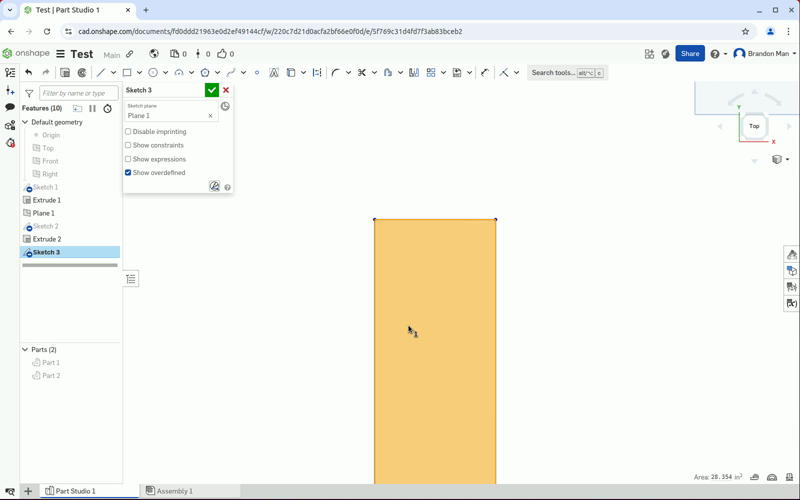
scroll(-6)
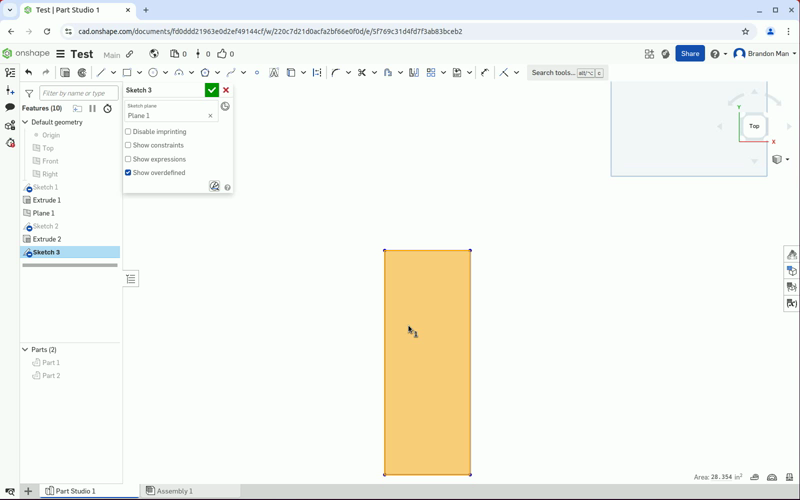
scroll(-6)
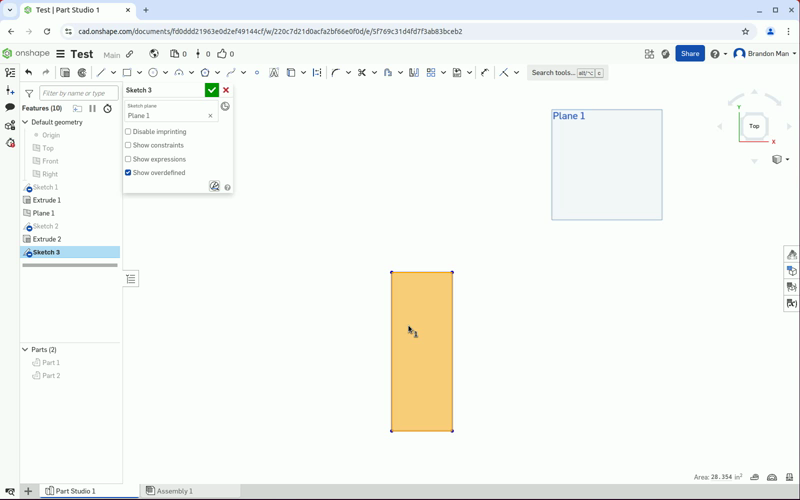
scroll(-6)
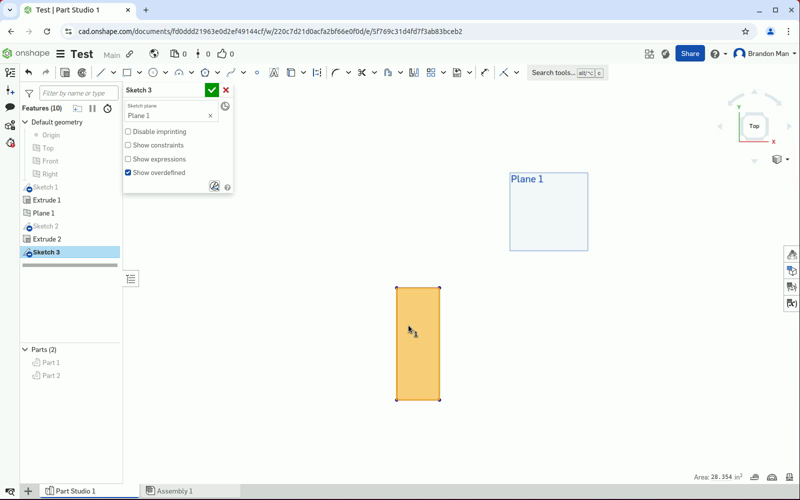
scroll(-6)
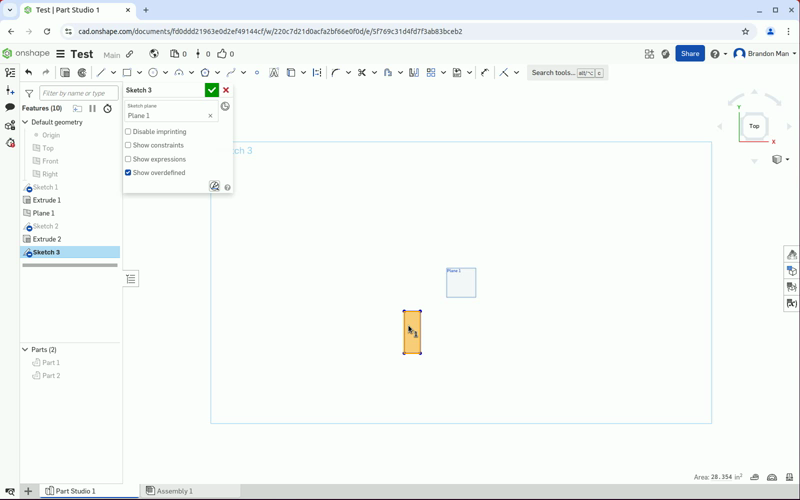
mouse_move(73, 352)
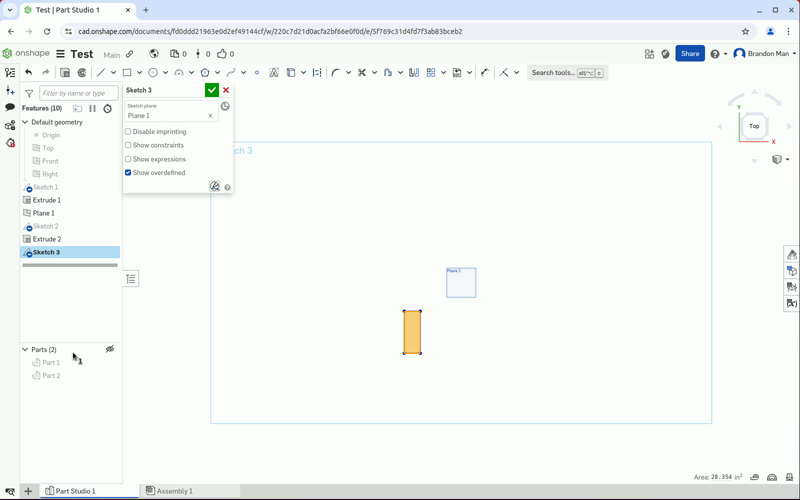
key(shift+y)
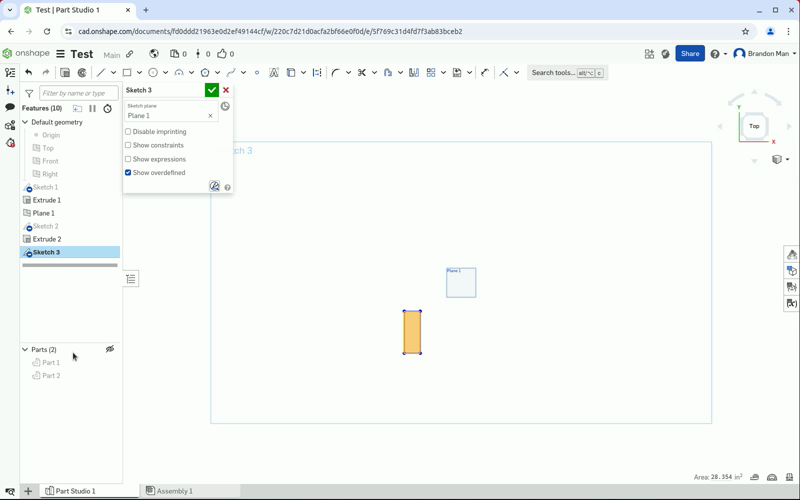
key(shift+e)
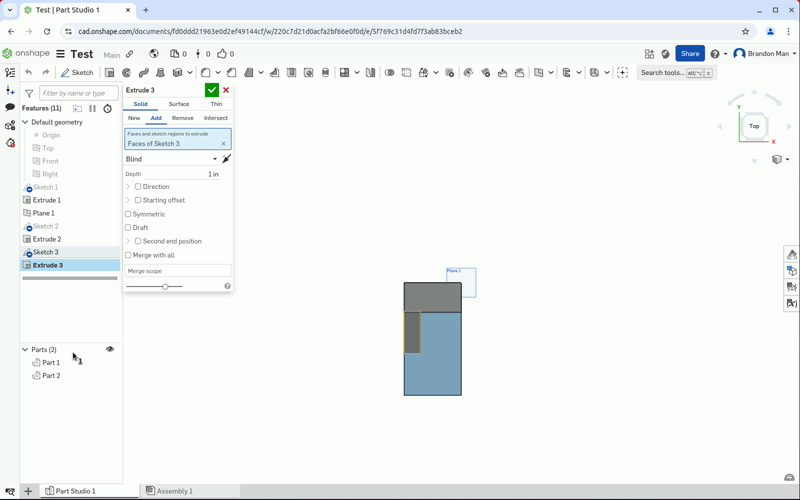
mouse_move(143, 106)
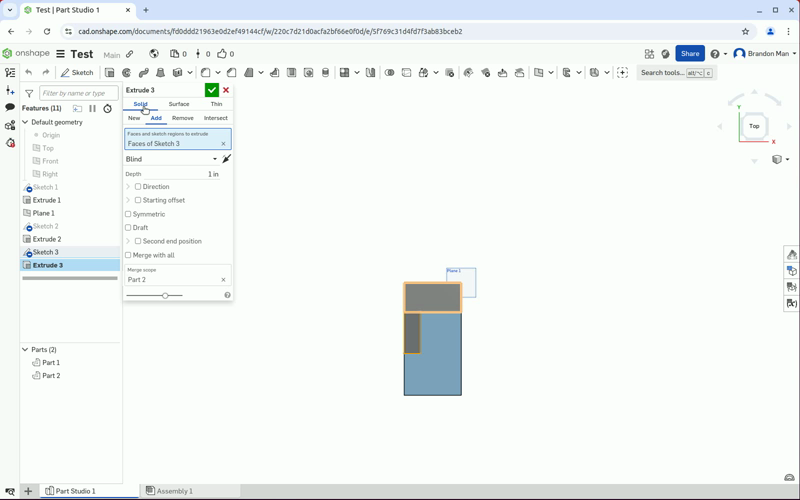
click(143, 106)
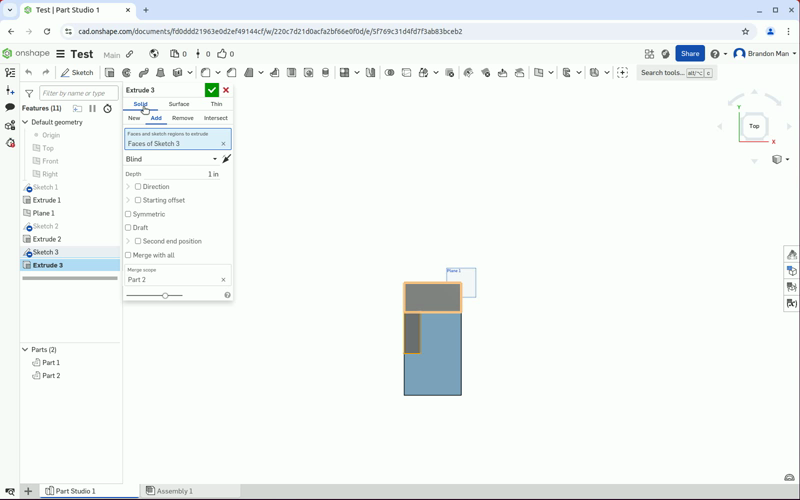
mouse_move(137, 120)
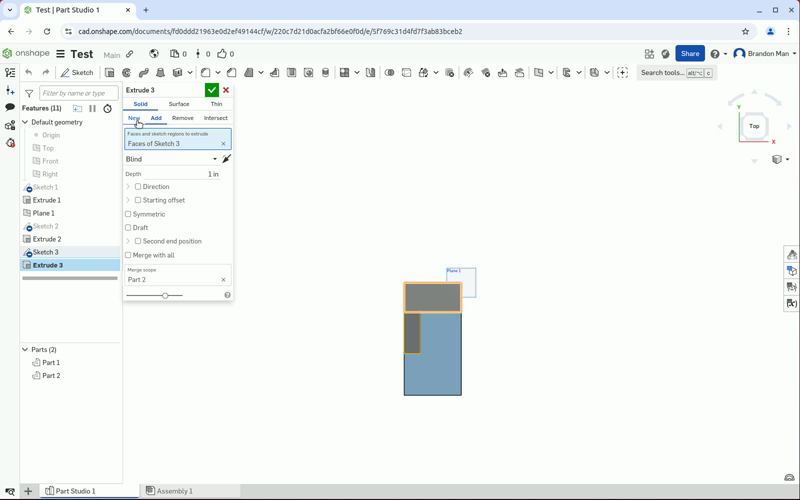
click(137, 120)
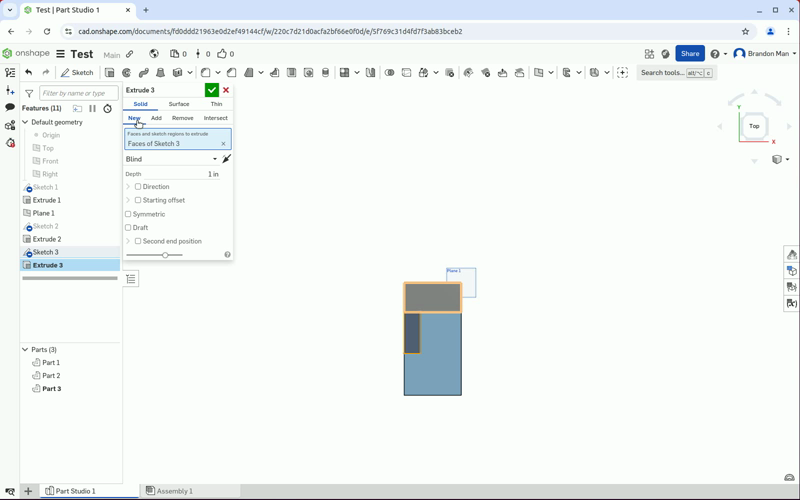
key(tab, 4)
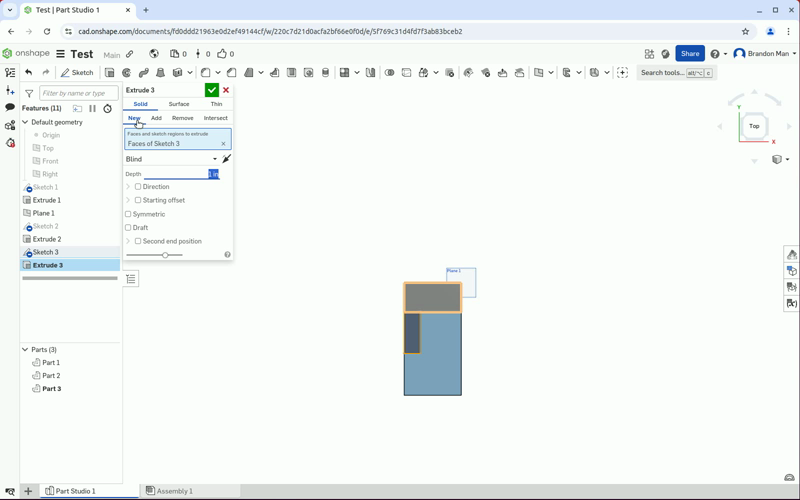
text(7.462)
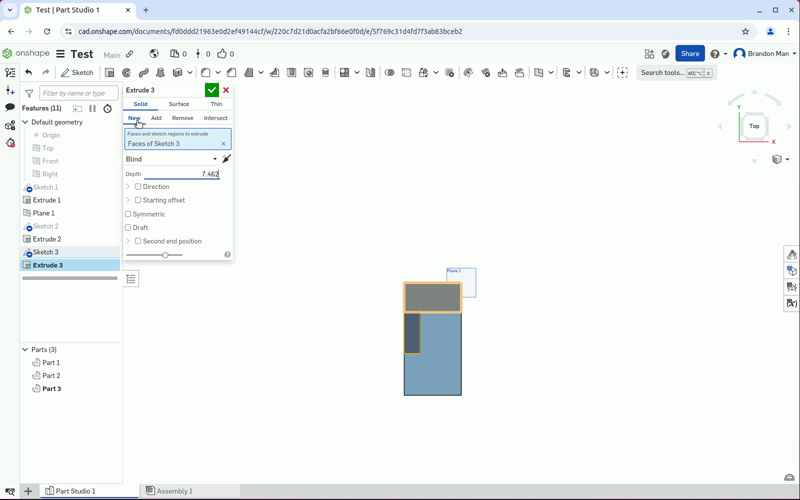
key(enter)
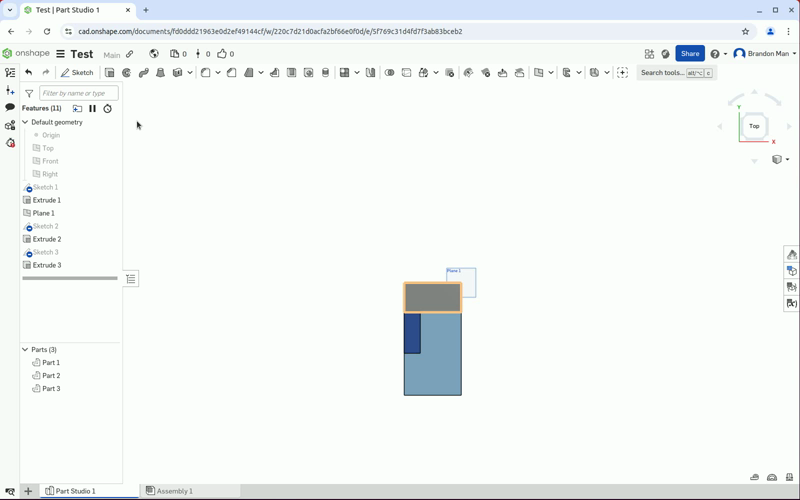
key(shift+h)
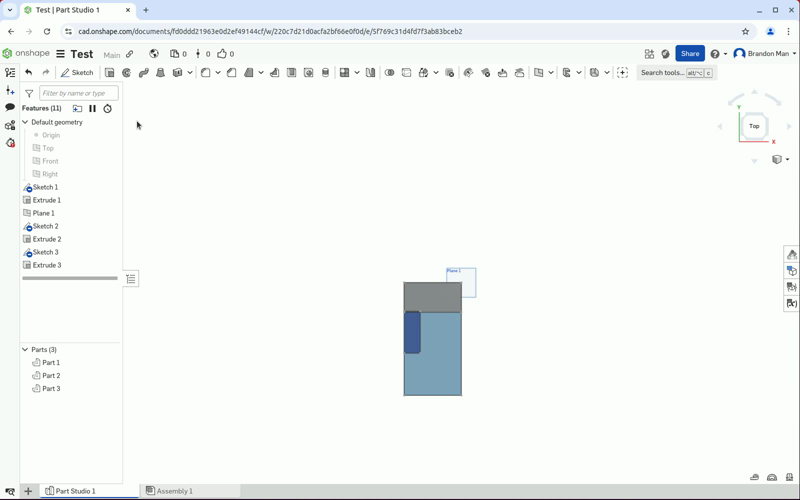
key(shift+h)
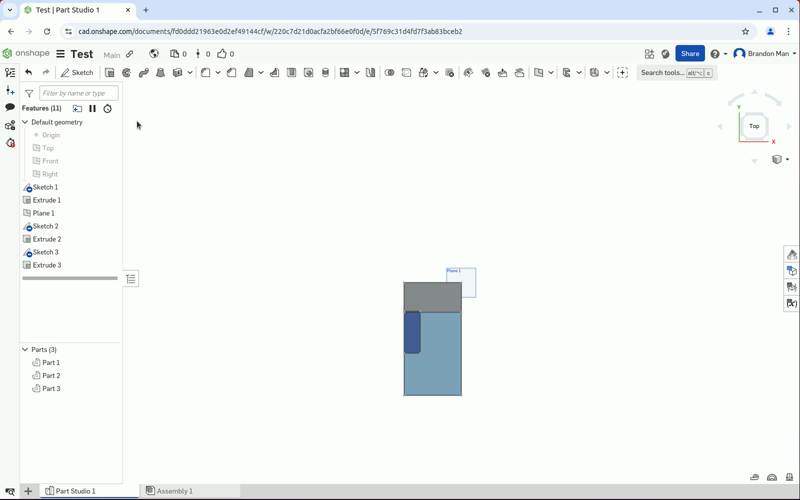
key(shift+7)
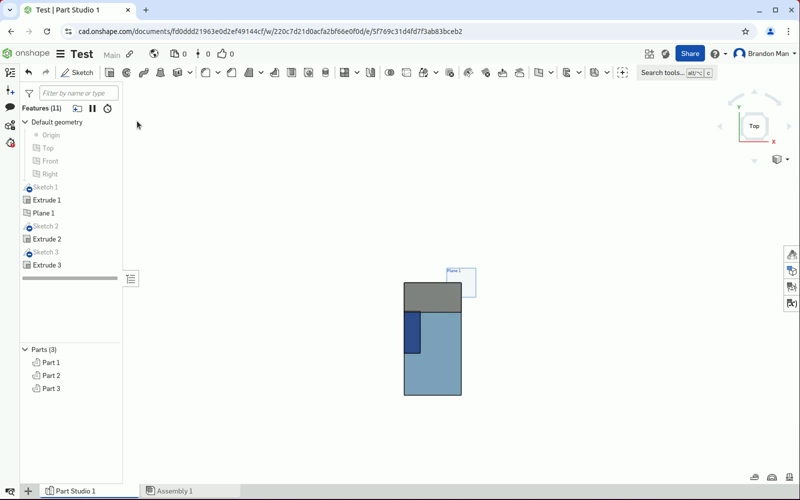
key(up, 3)
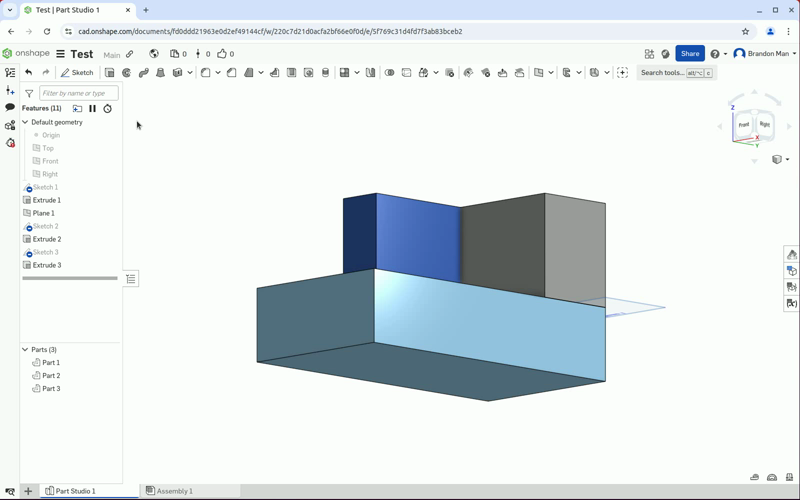
key(left, 3)
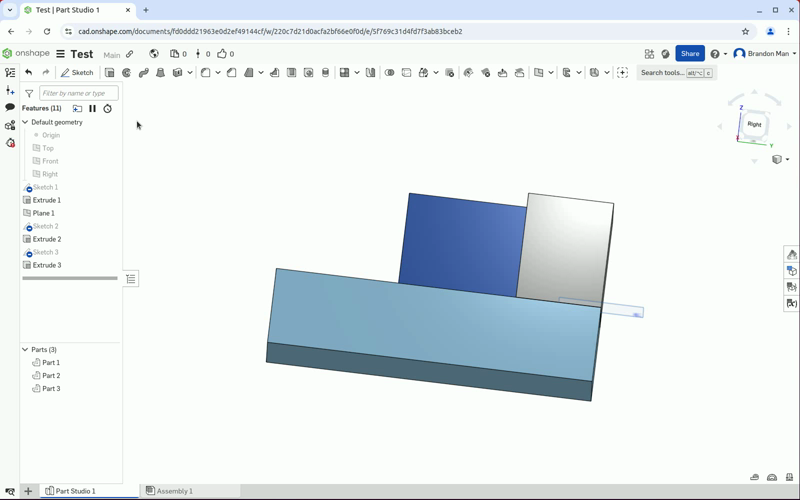
key(right, 3)
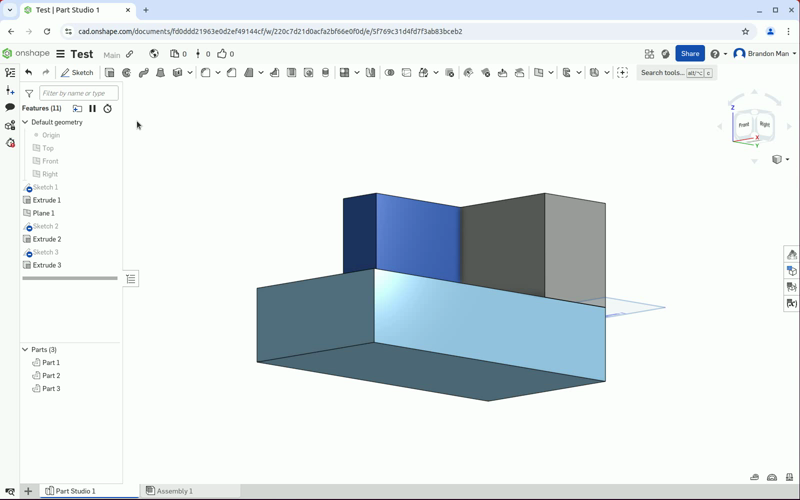
key(down, 3)
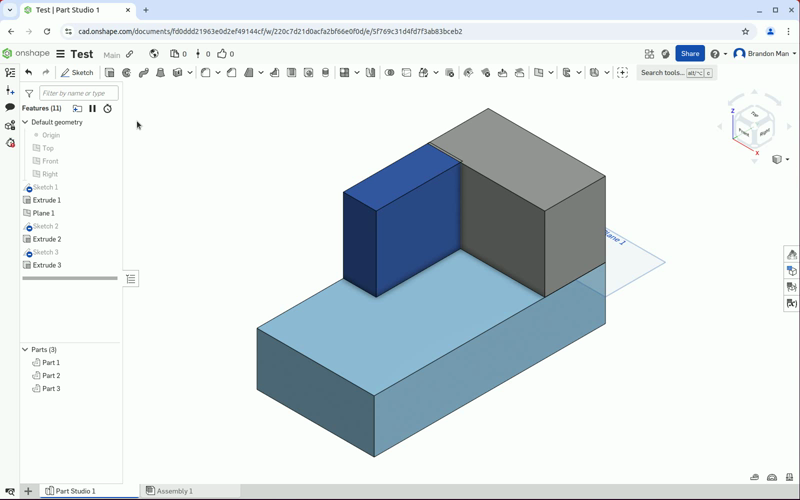
mouse_move(73, 189)
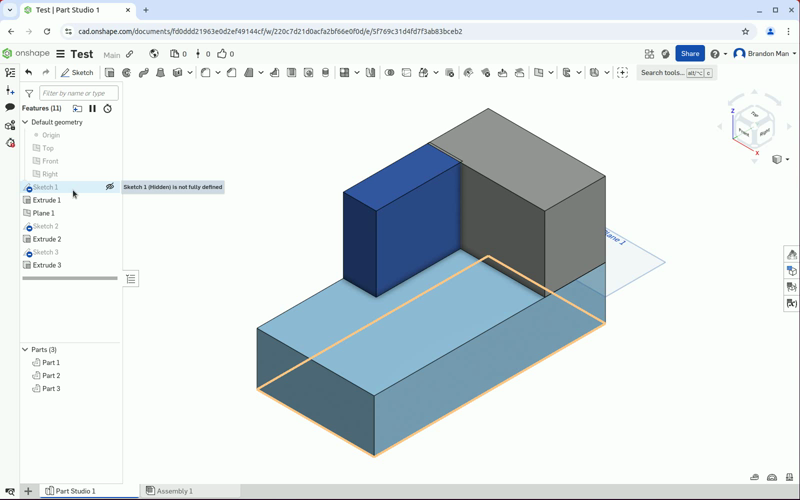
click(73, 189)